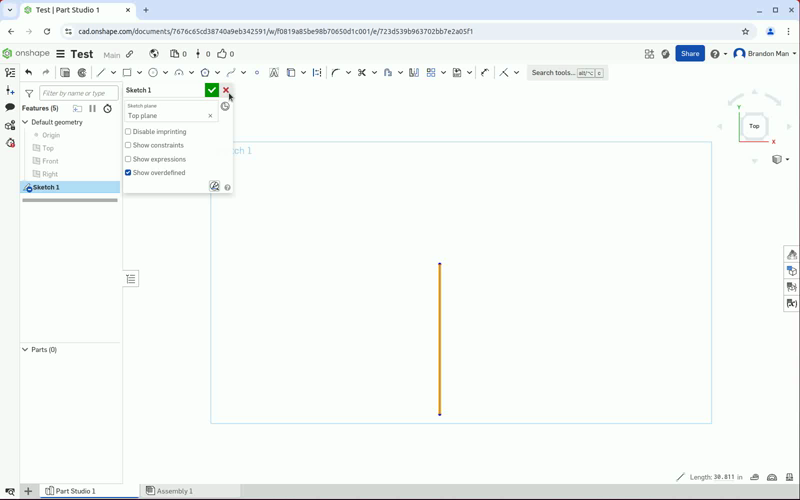
key(shift+h)
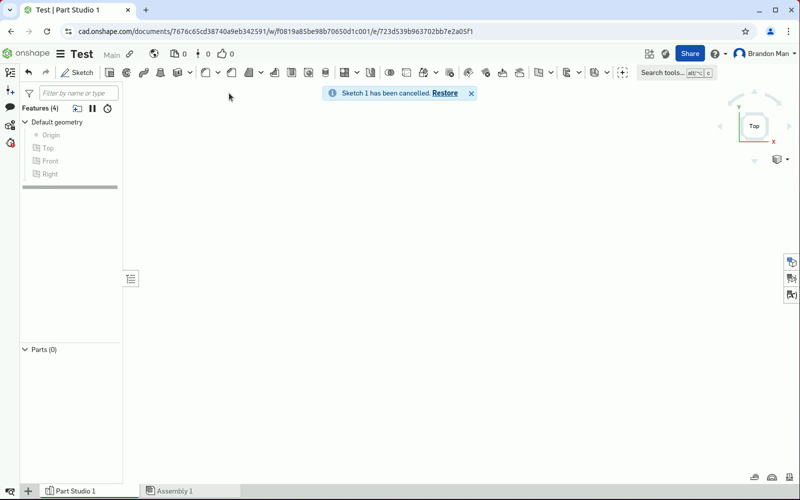
mouse_move(73, 352)
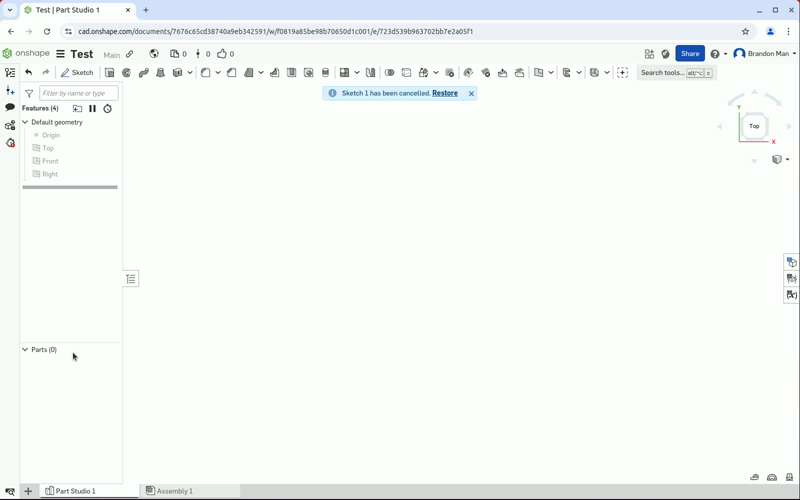
key(y)
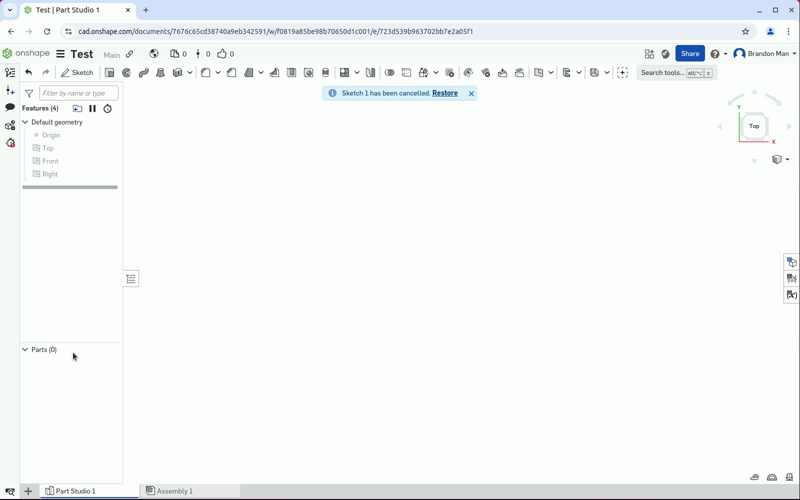
key(shift+p)
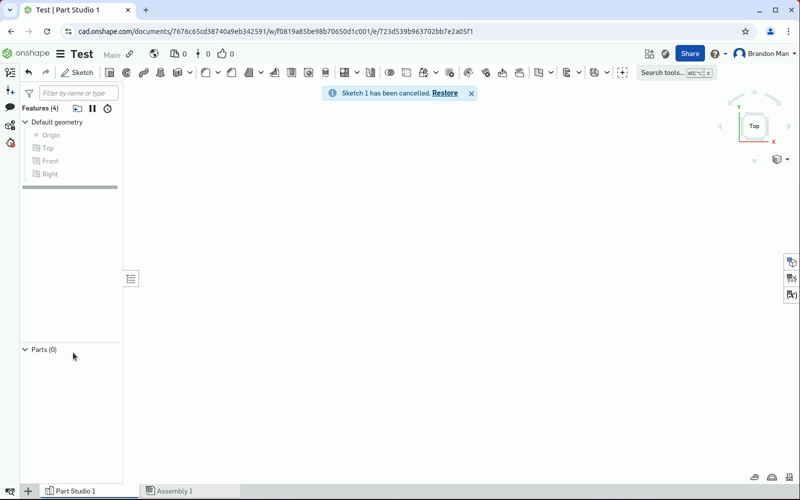
key(space)
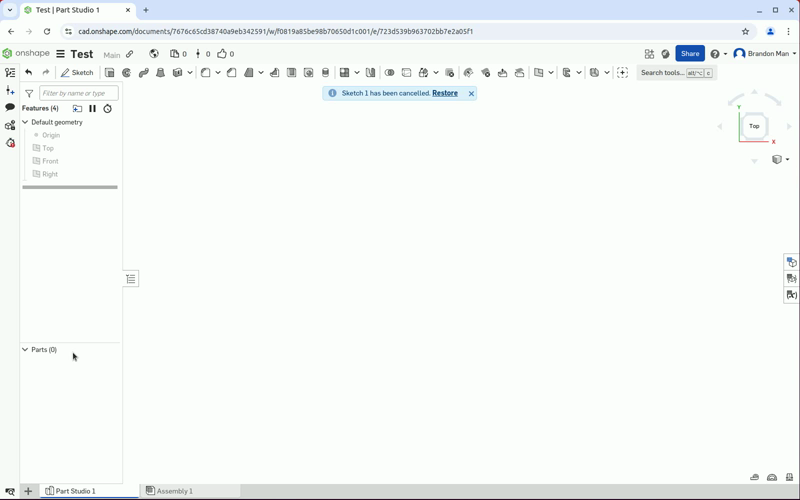
key_down(shift)
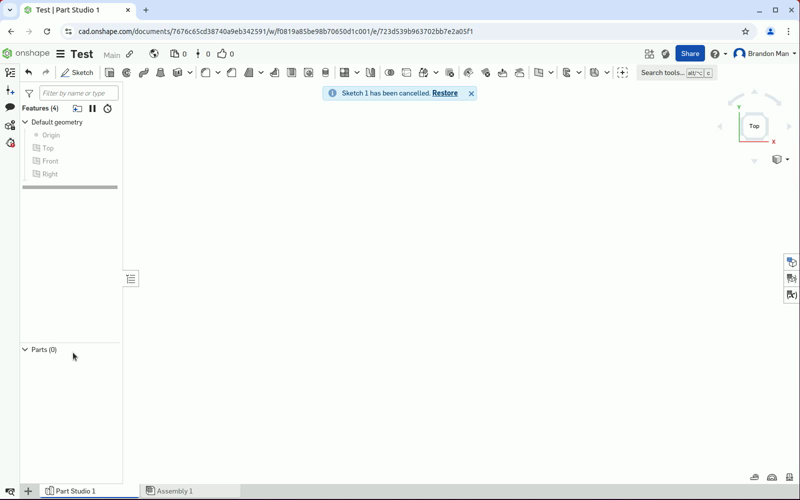
key(up)
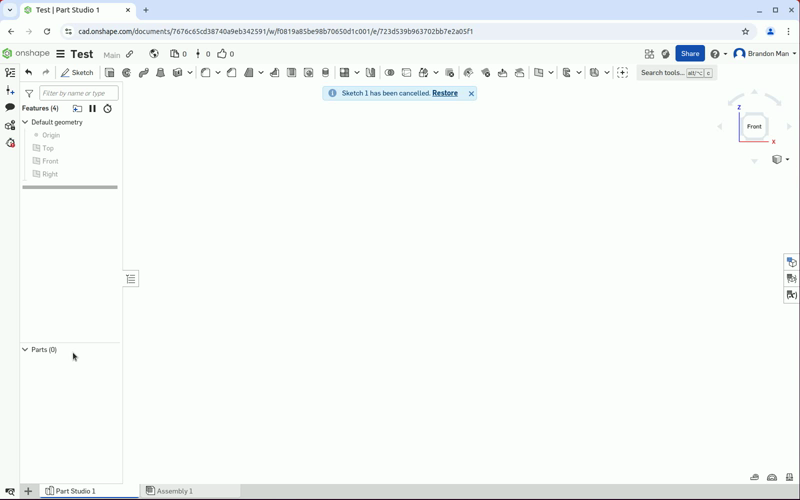
key_up(shift)
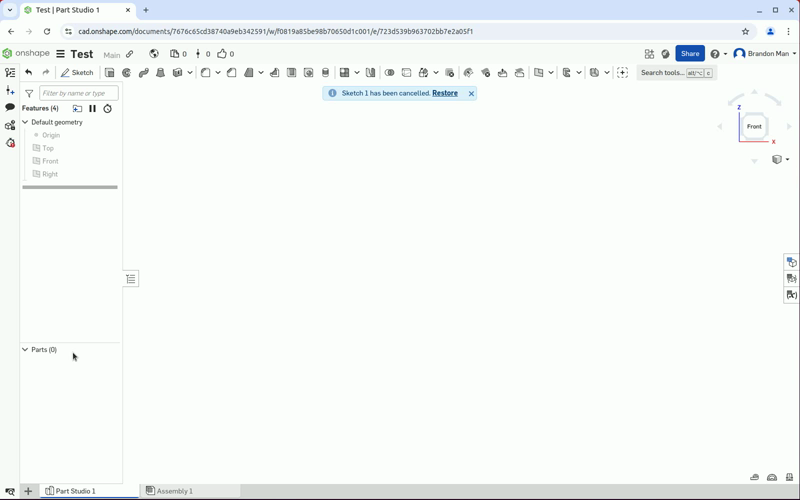
mouse_move(73, 352)
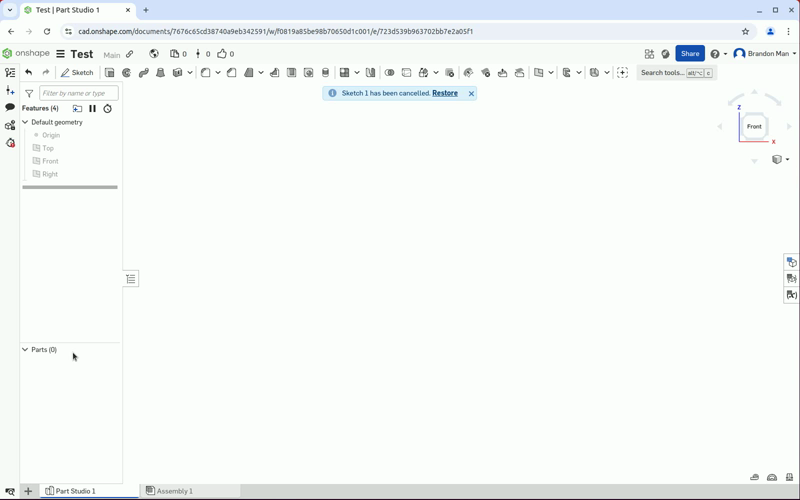
key(shift+y)
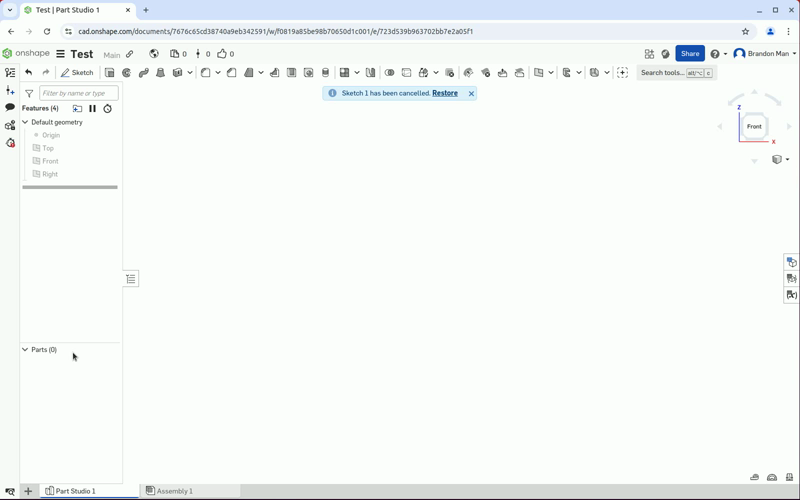
key(shift+s)
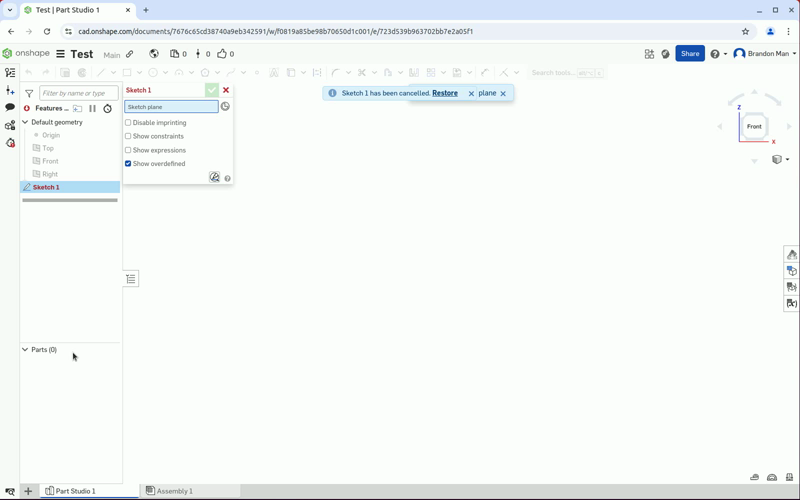
mouse_move(73, 163)
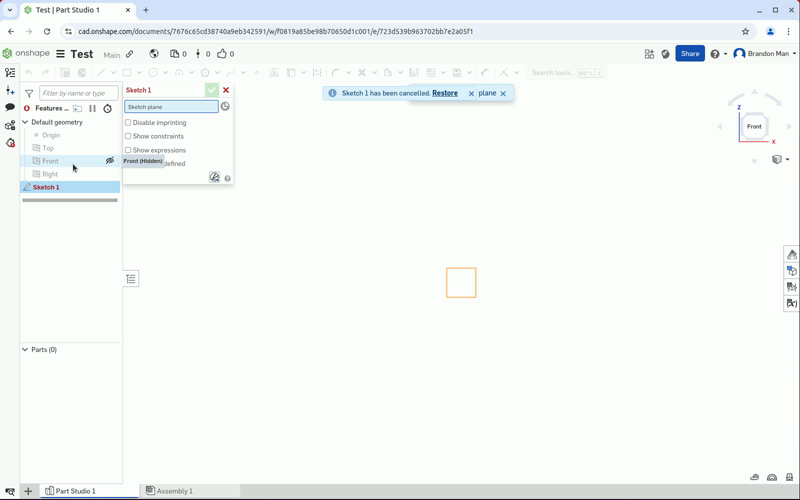
click(73, 163)
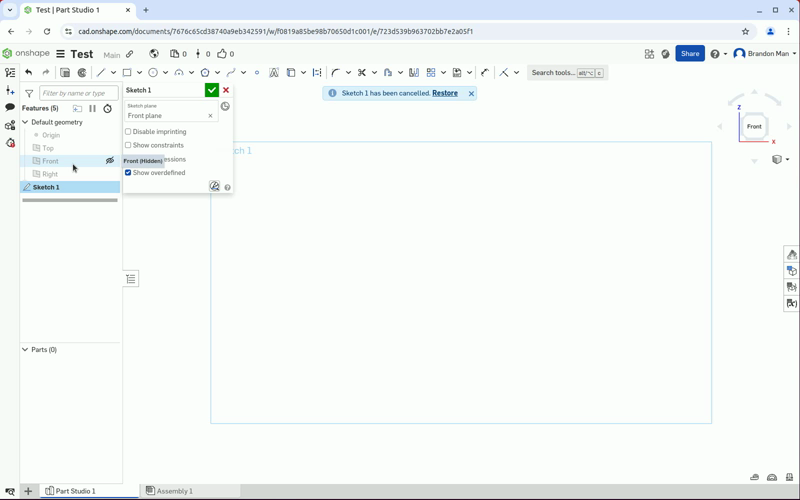
mouse_move(73, 352)
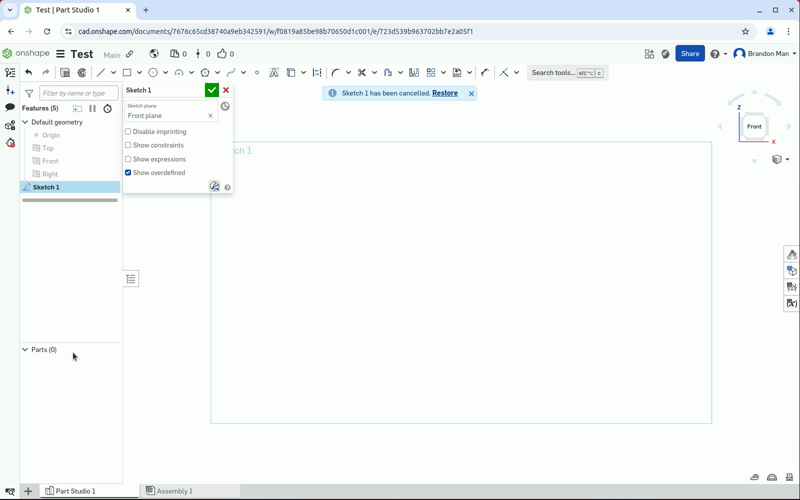
key(y)
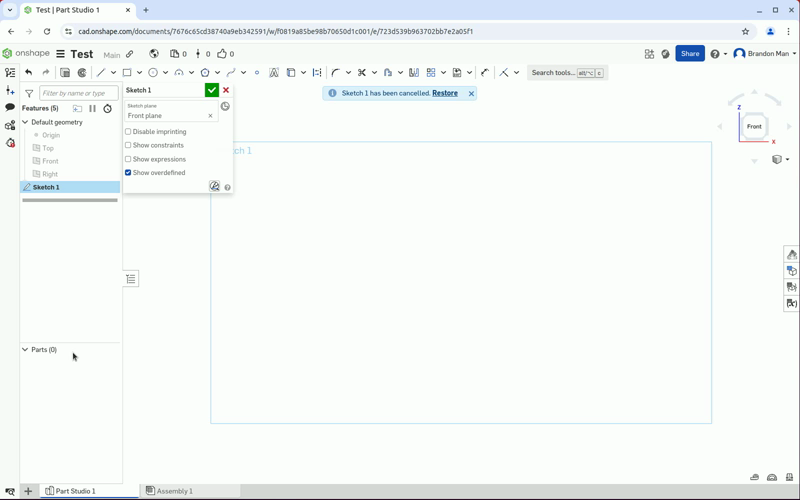
key(l)
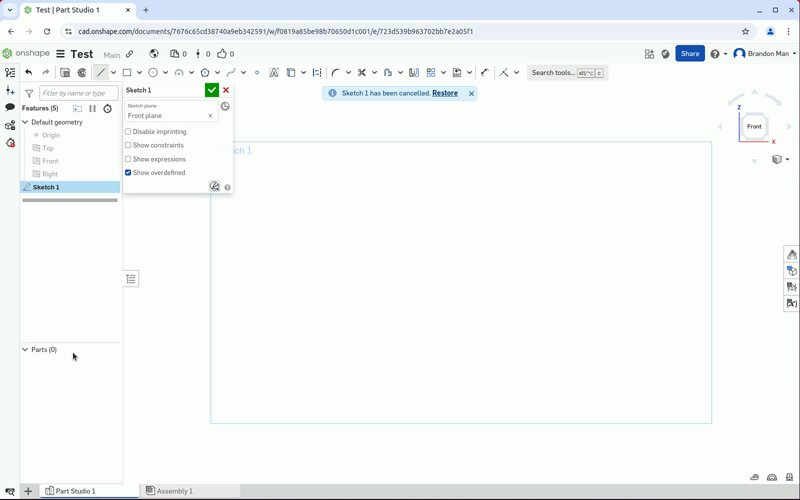
key_down(shift)
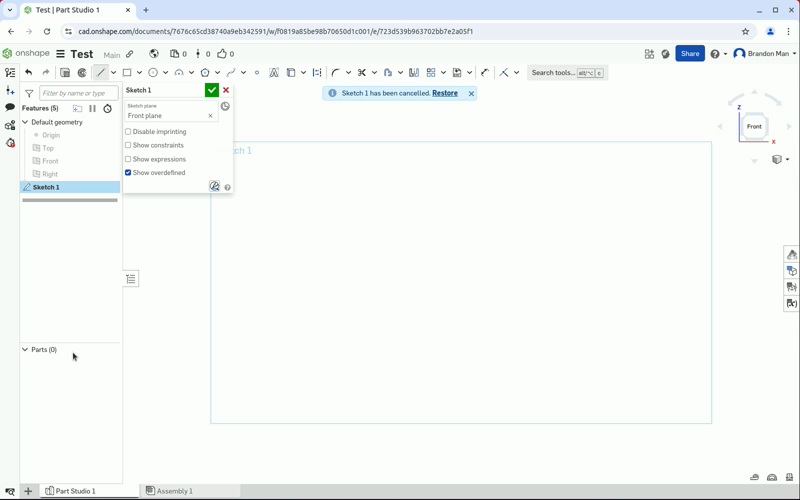
mouse_move(414, 316)
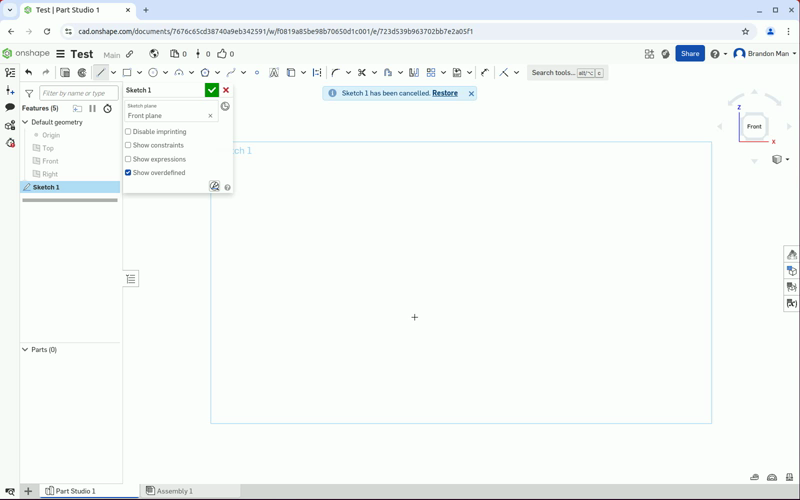
click(414, 316)
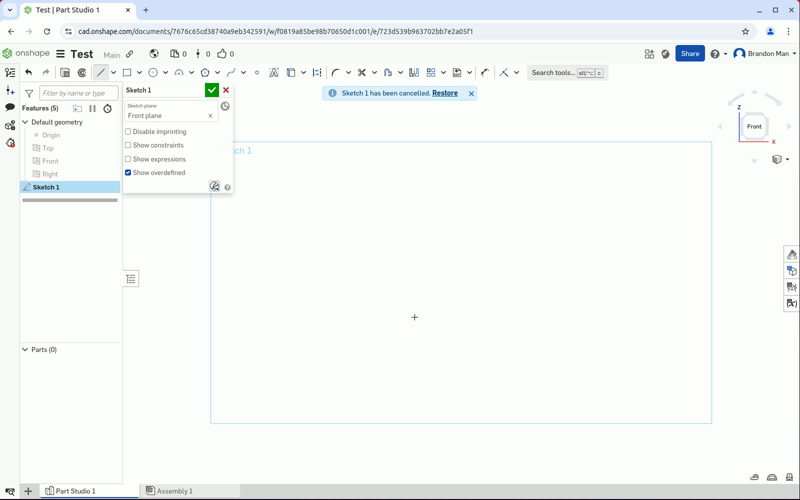
key_up(shift)
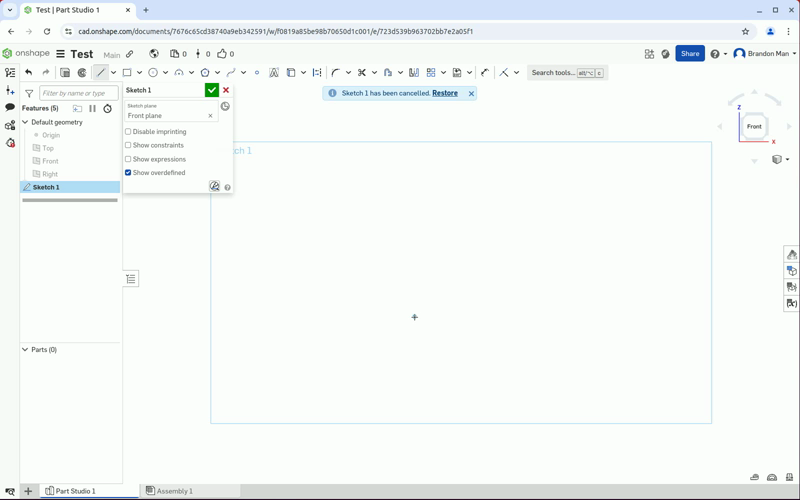
key_down(shift)
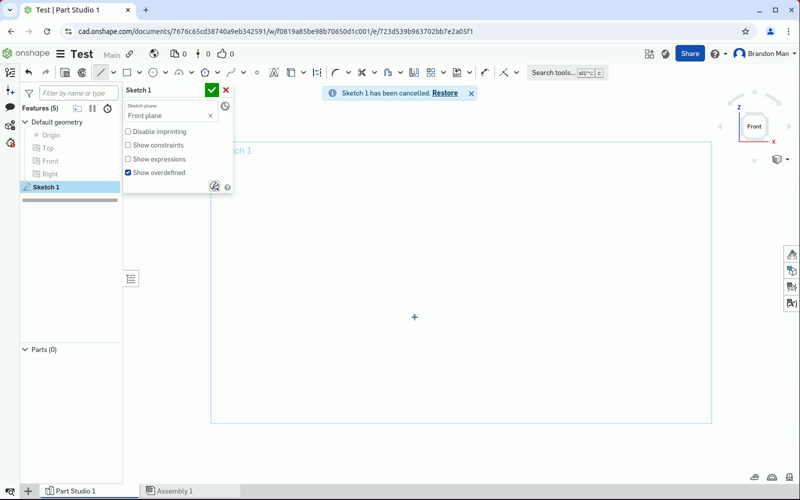
mouse_move(444, 316)
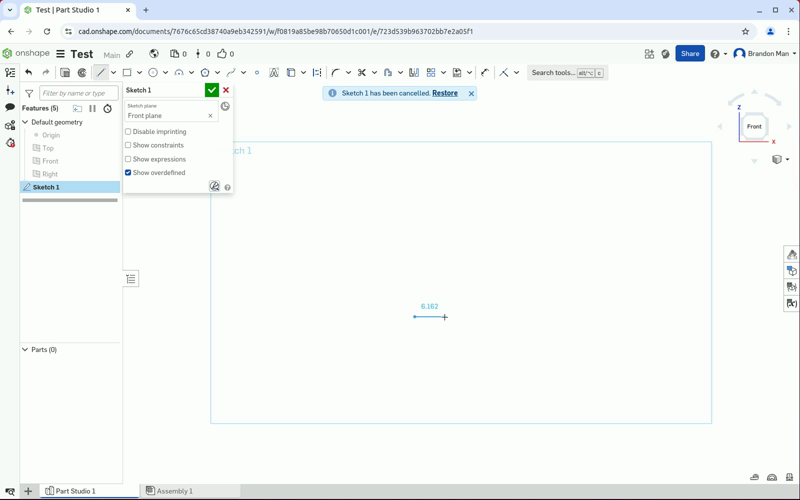
mouse_move(459, 316)
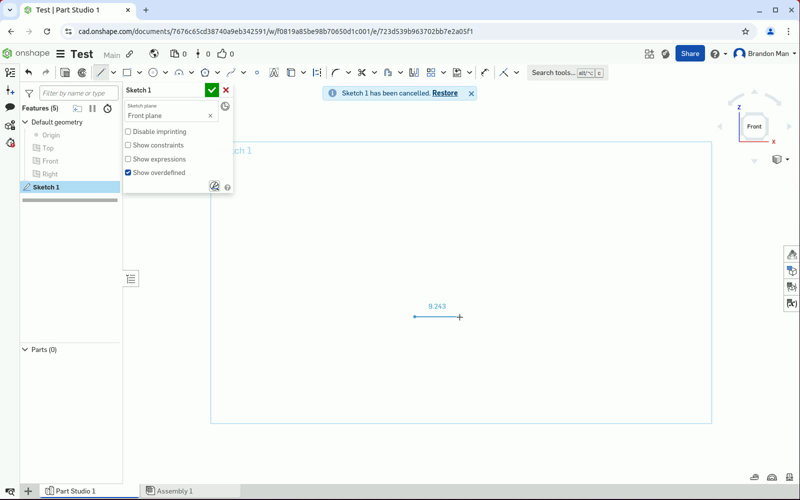
click(459, 316)
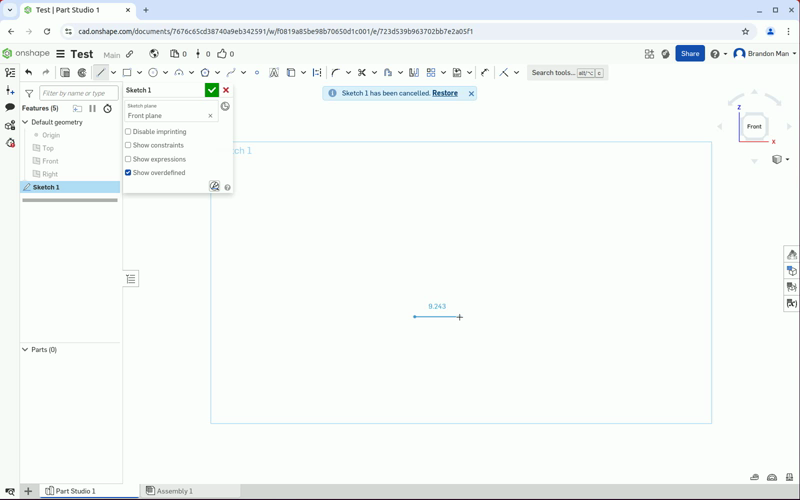
key_up(shift)
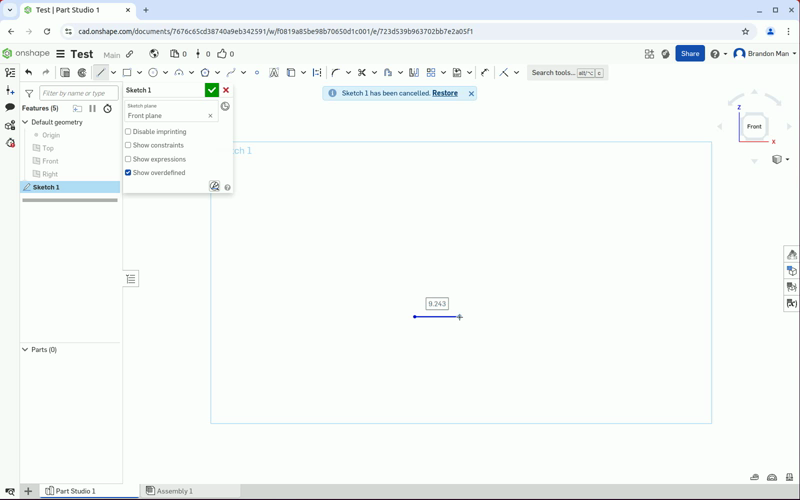
key_down(shift)
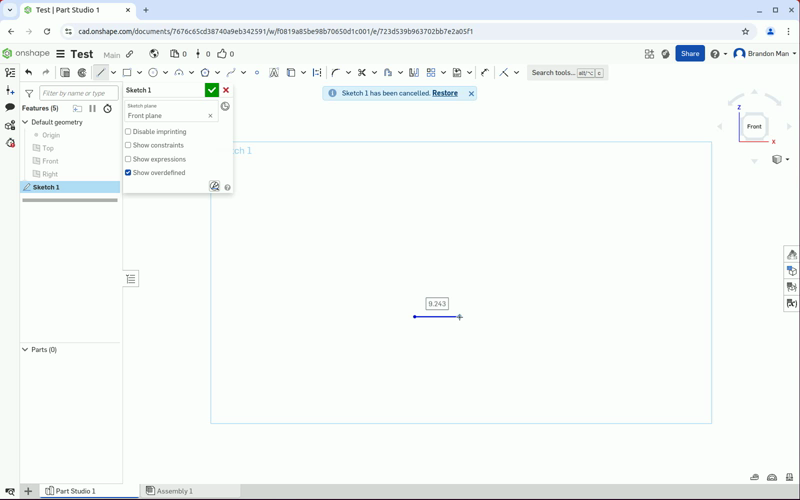
mouse_move(459, 170)
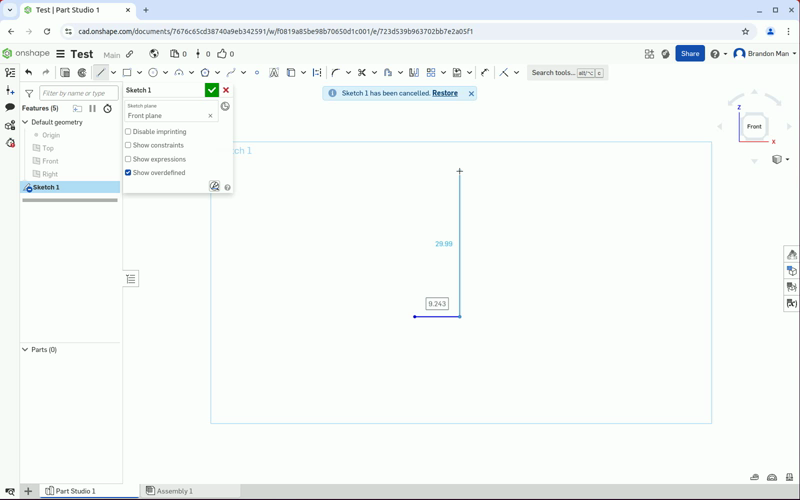
click(459, 170)
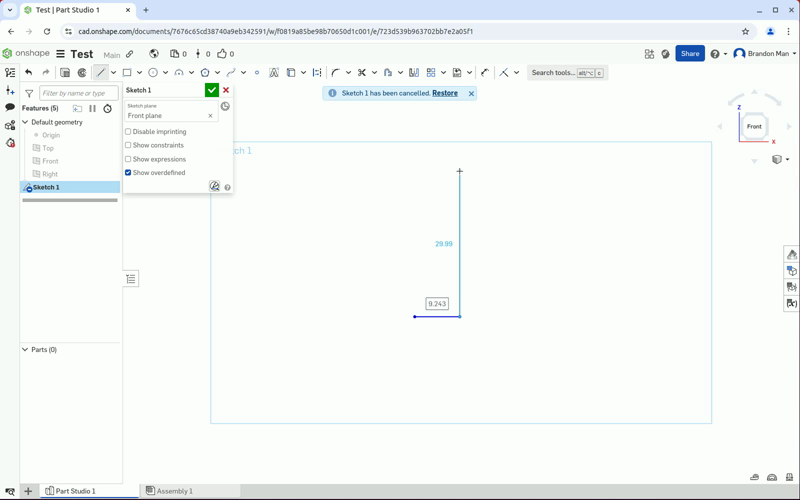
key_up(shift)
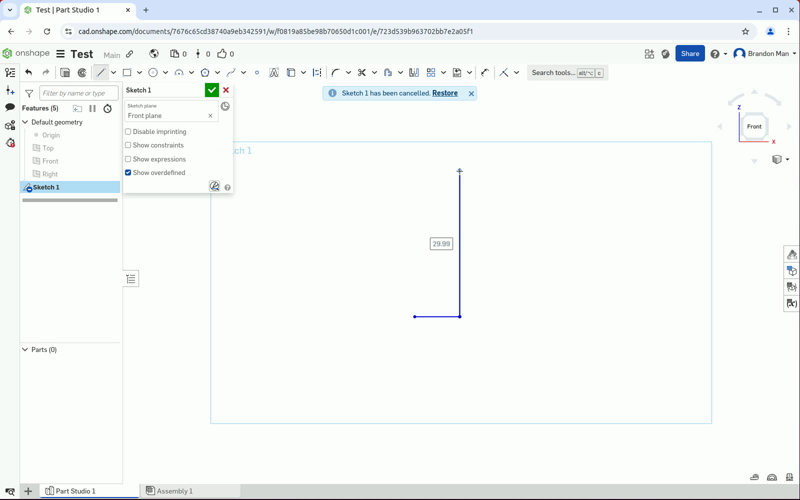
key_down(shift)
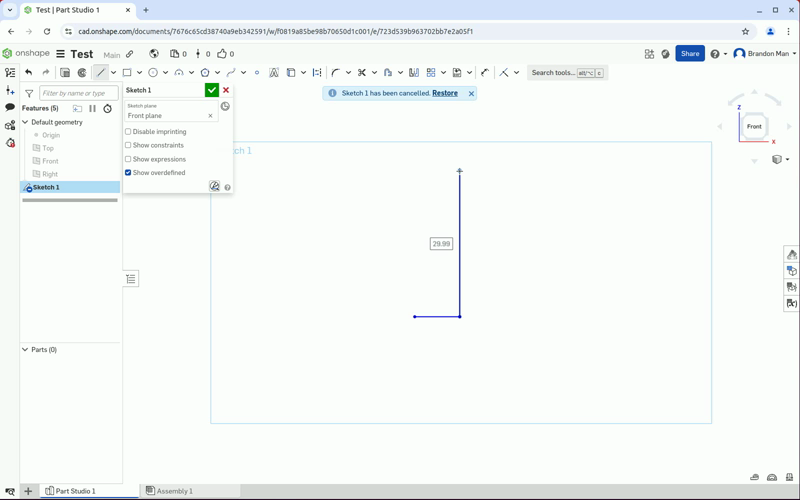
mouse_move(489, 170)
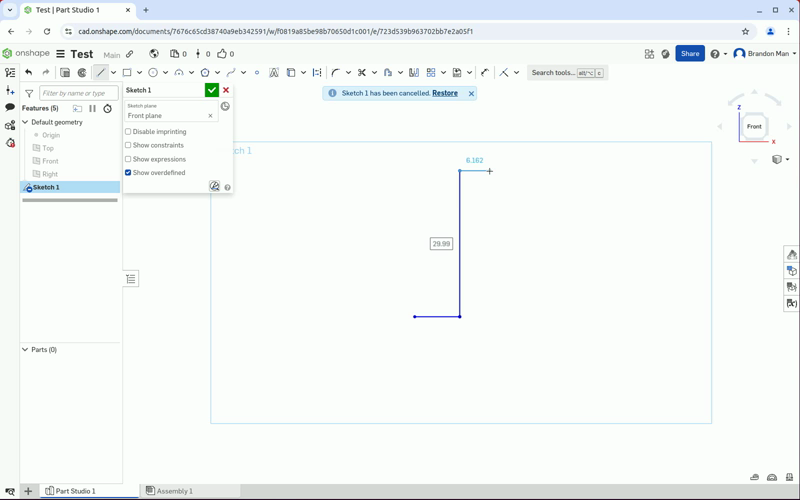
mouse_move(414, 170)
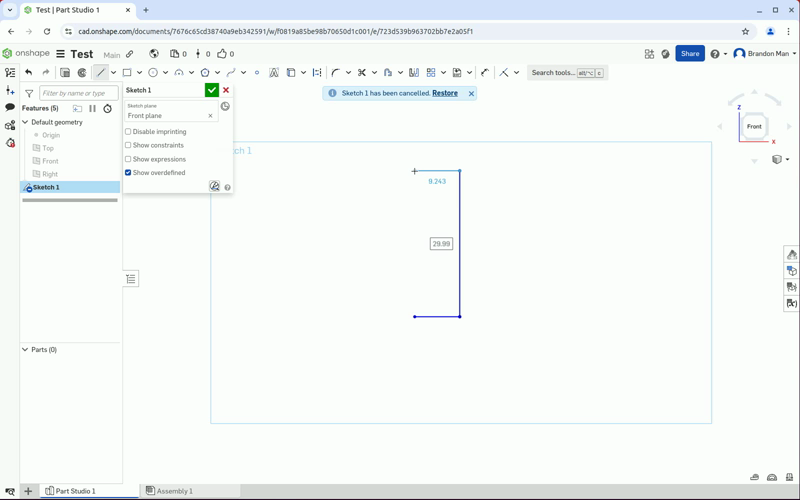
click(414, 170)
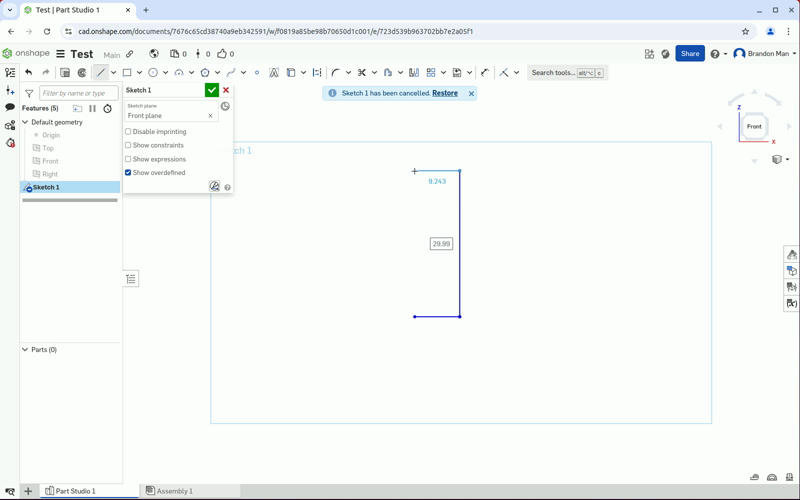
key_up(shift)
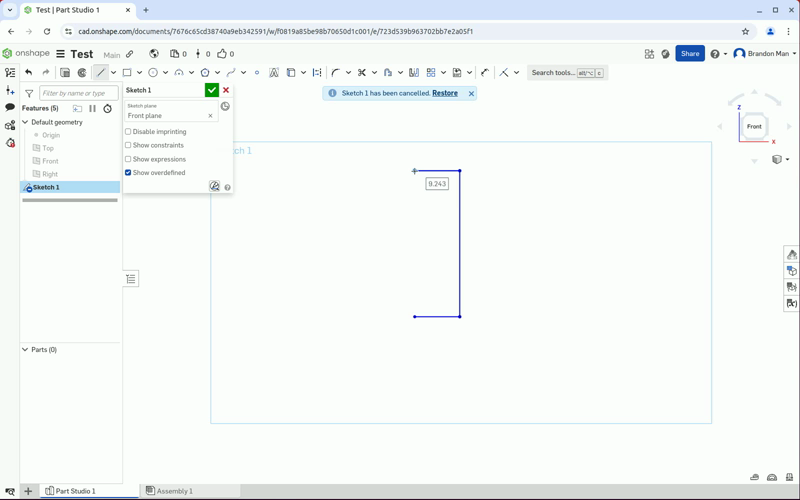
key_down(shift)
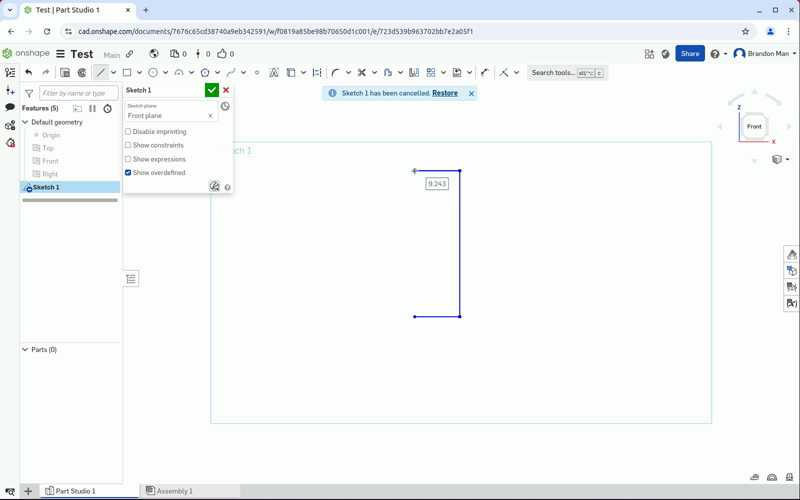
mouse_move(414, 316)
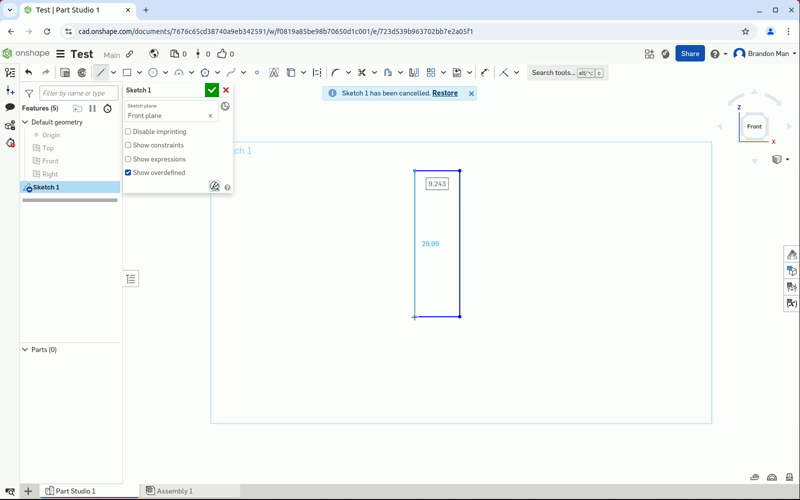
key_up(shift)
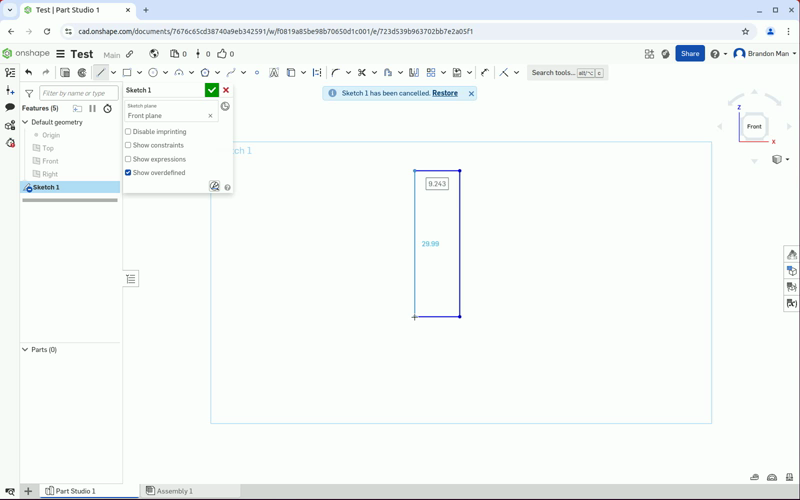
click(414, 316)
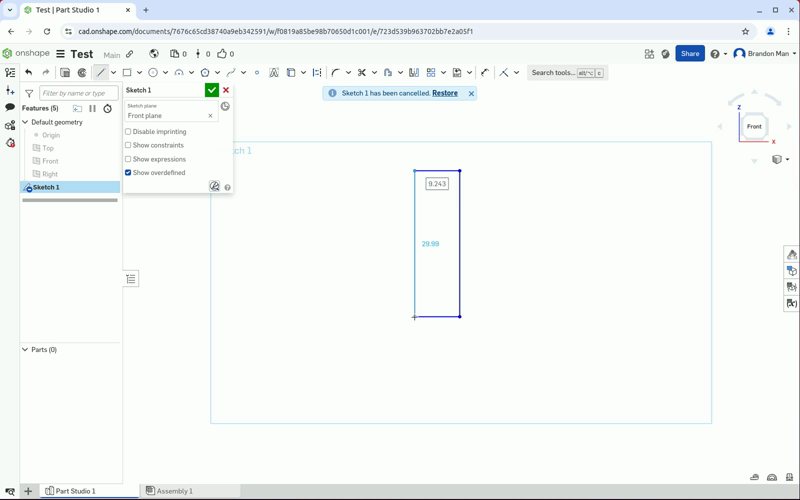
key(esc)
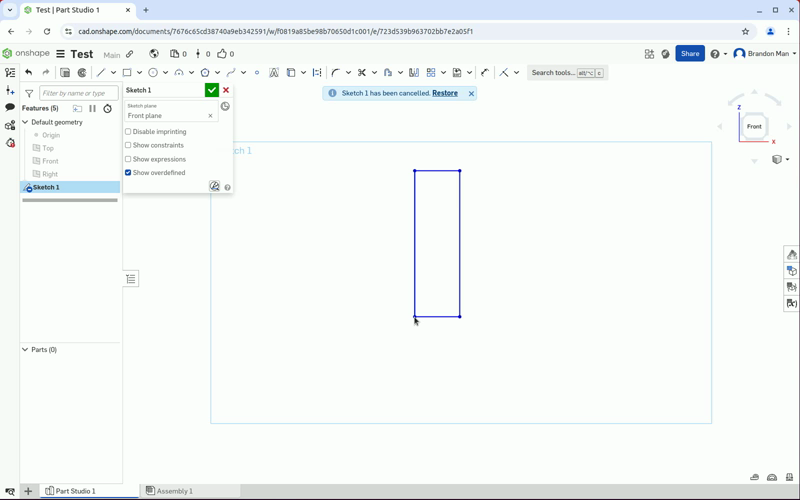
mouse_move(447, 212)
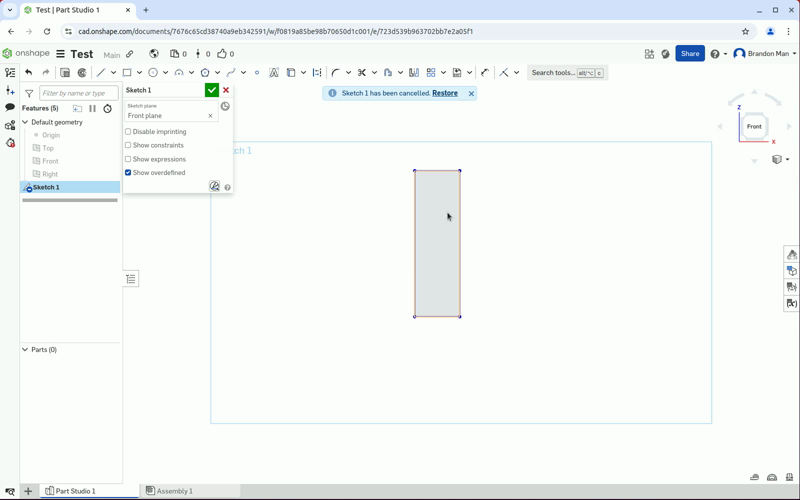
click(447, 212)
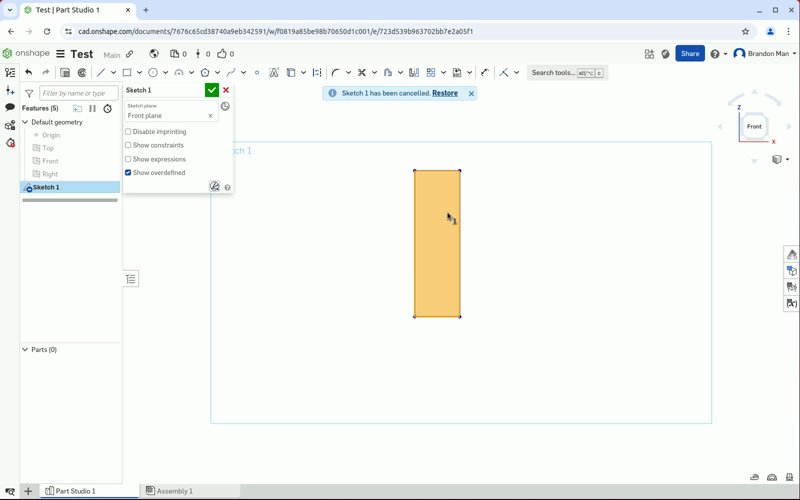
mouse_move(73, 352)
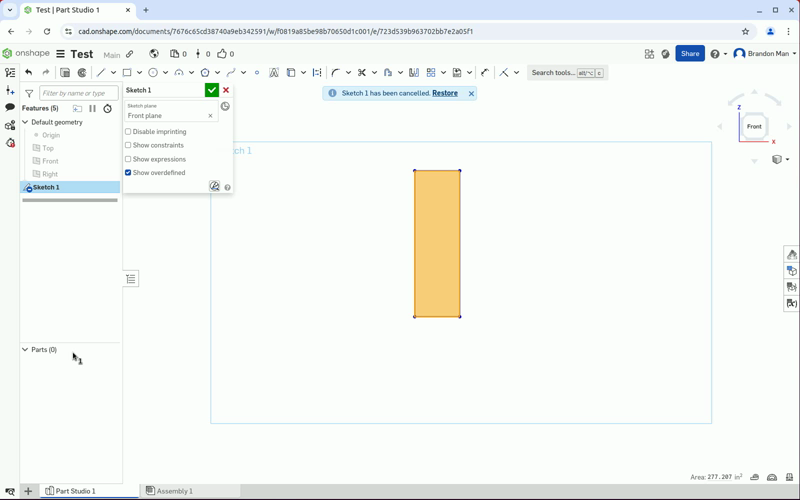
key(shift+y)
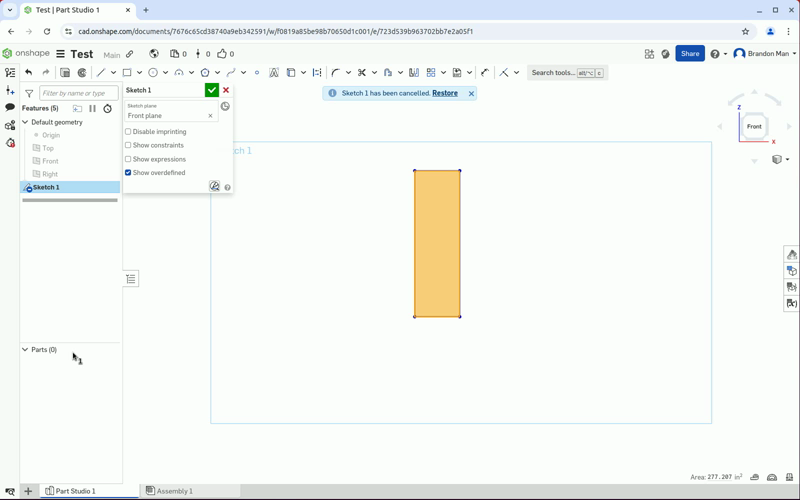
key(shift+e)
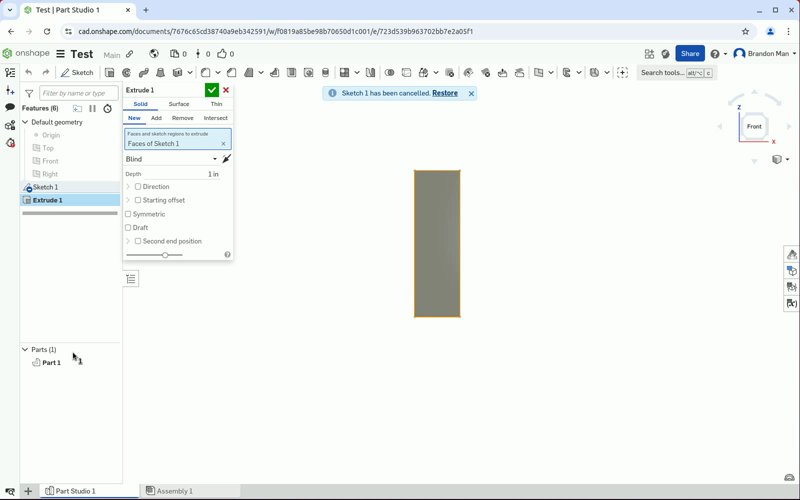
mouse_move(143, 106)
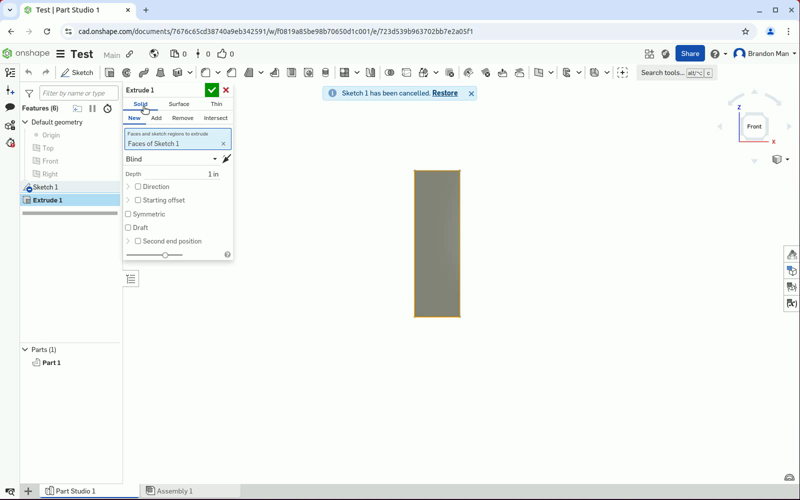
click(143, 106)
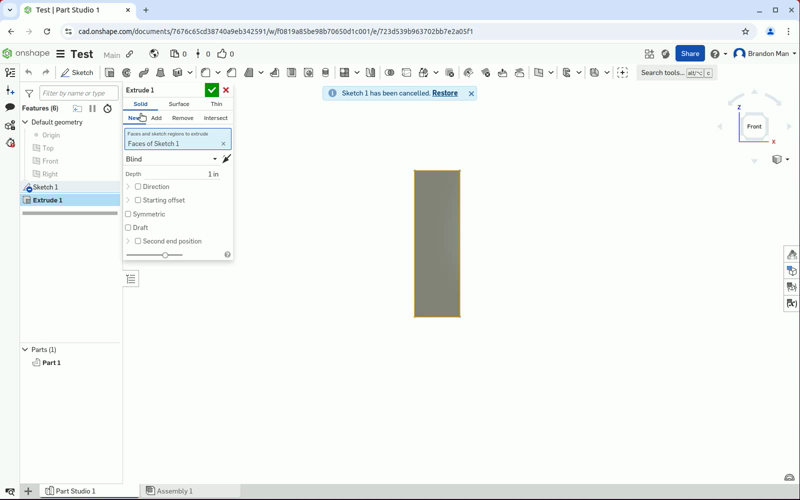
mouse_move(137, 120)
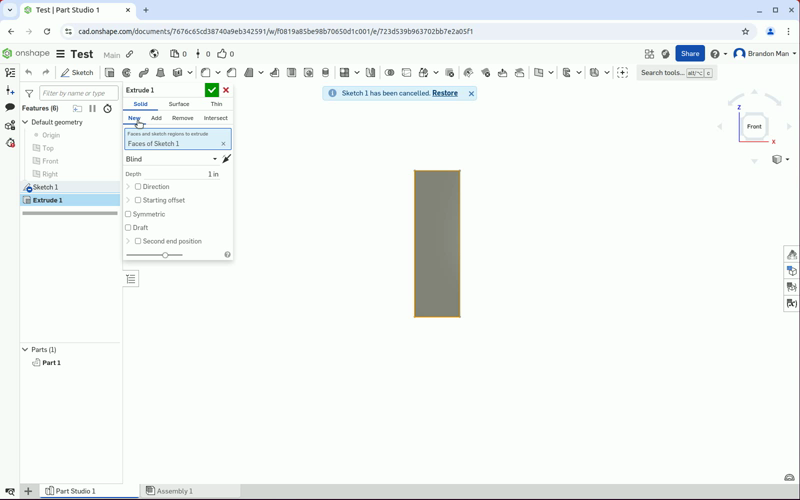
click(137, 120)
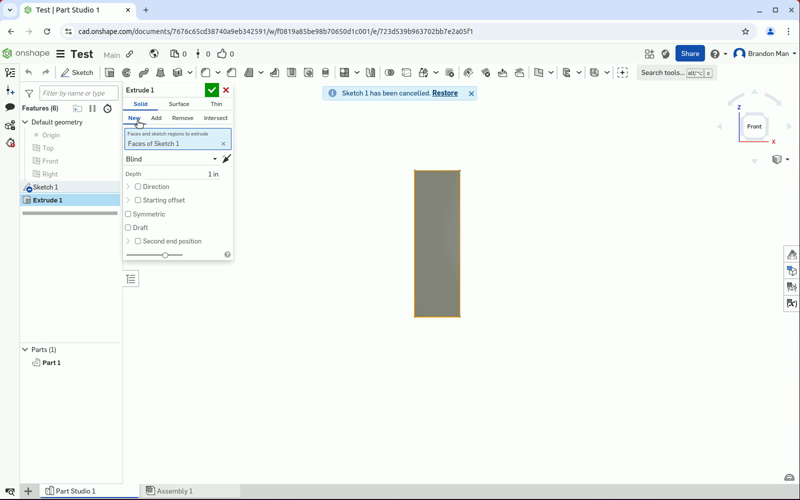
key(tab, 4)
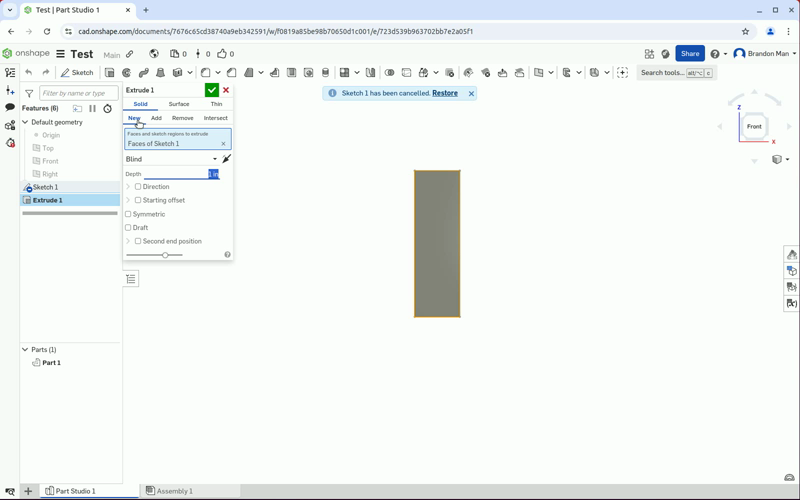
text(5.536)
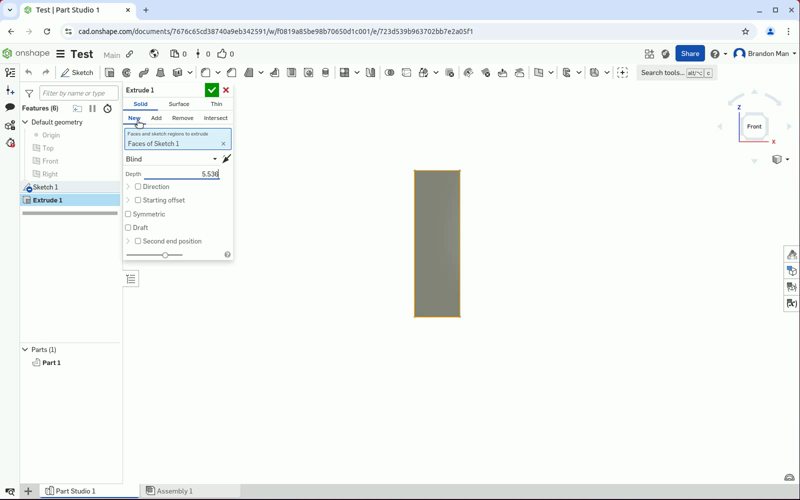
key(enter)
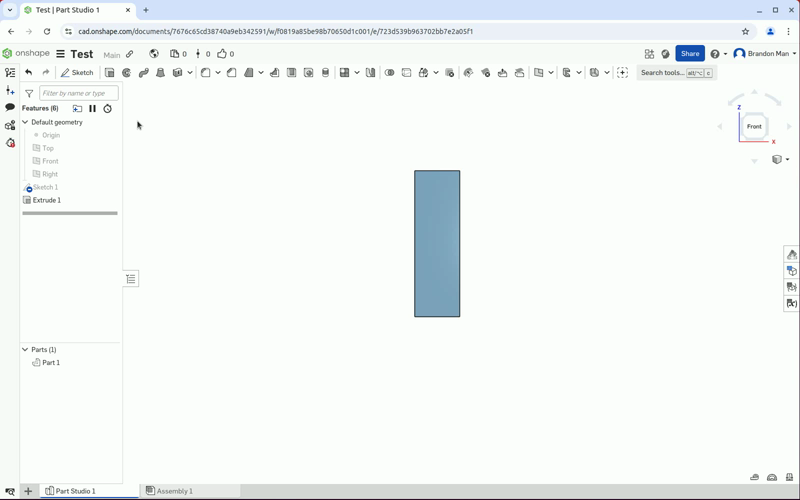
key(shift+h)
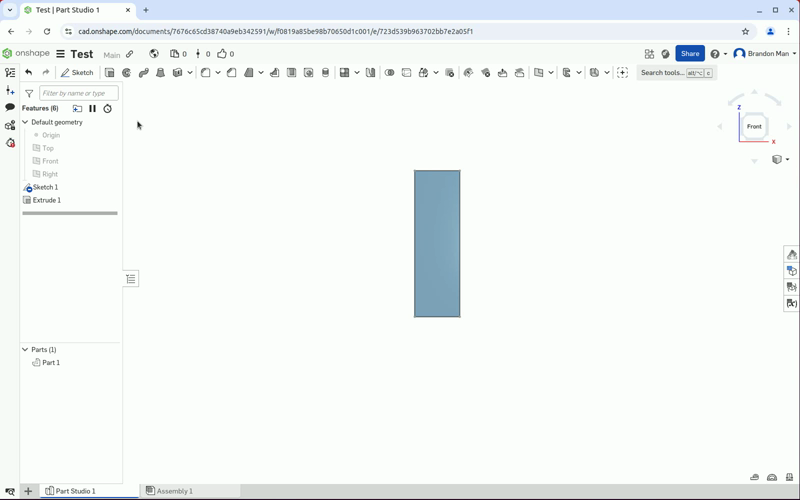
key(shift+h)
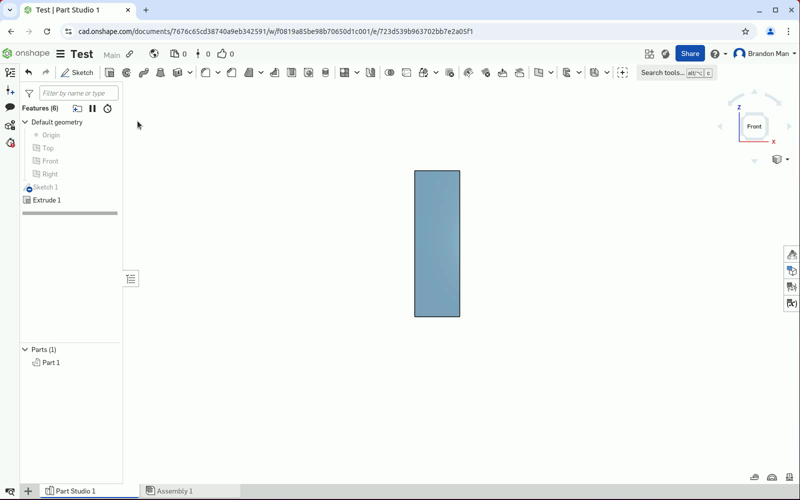
mouse_move(73, 189)
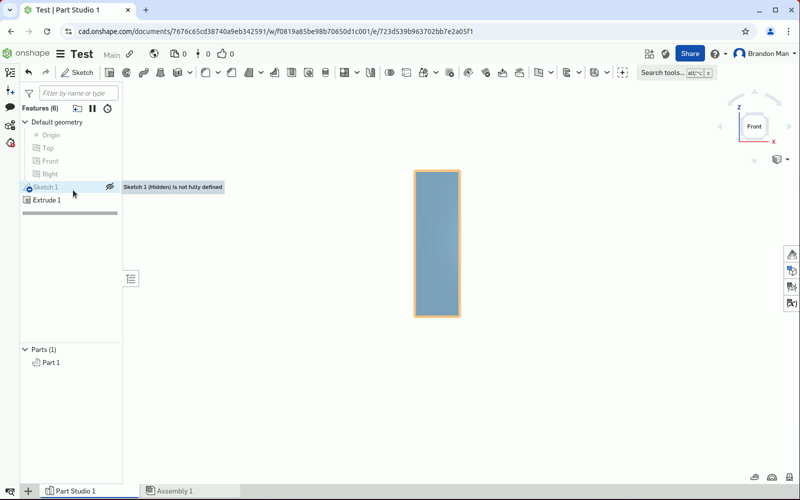
click(73, 189)
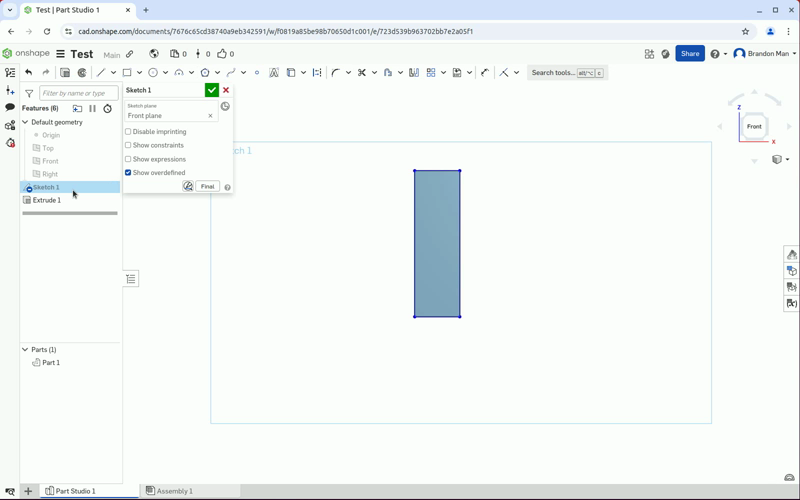
mouse_move(229, 92)
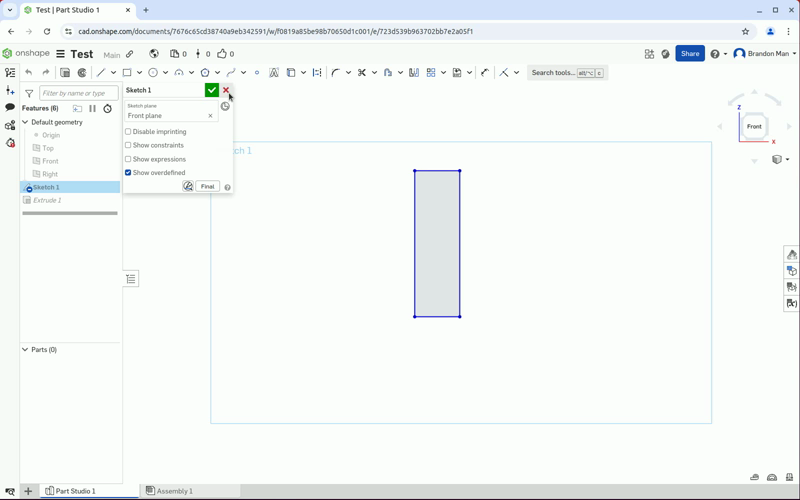
click(229, 92)
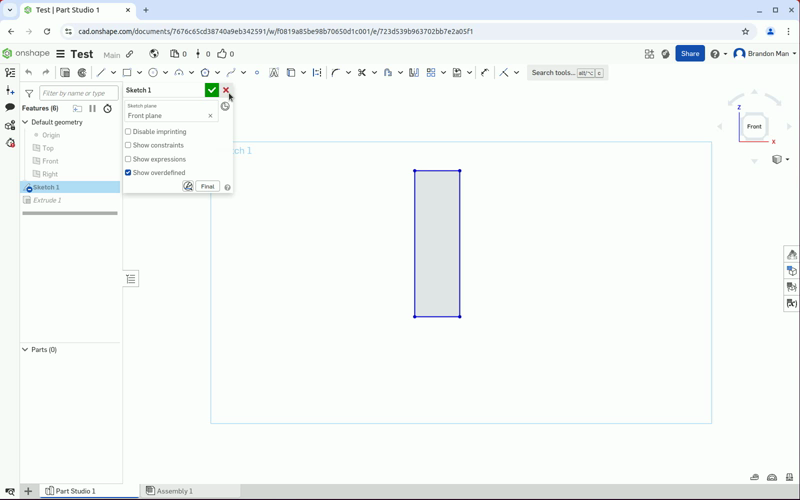
key(shift+s)
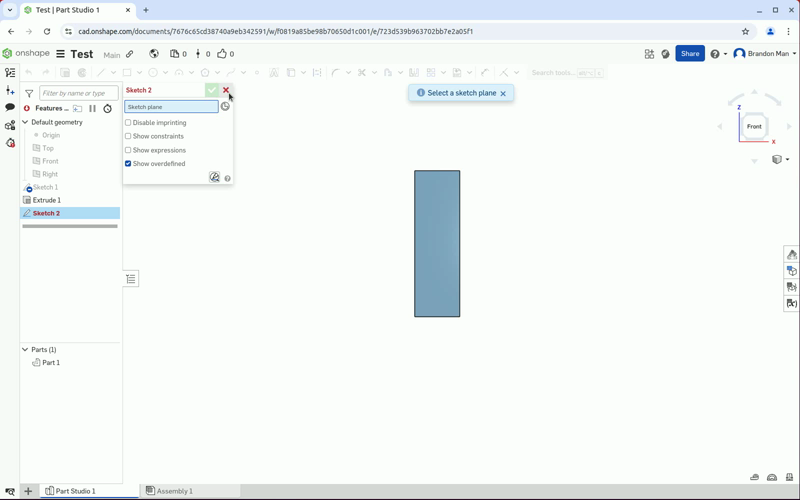
mouse_move(73, 163)
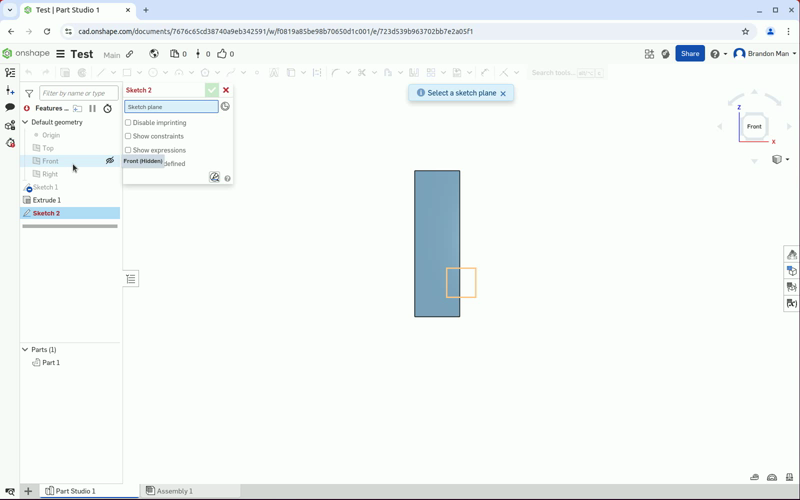
click(73, 163)
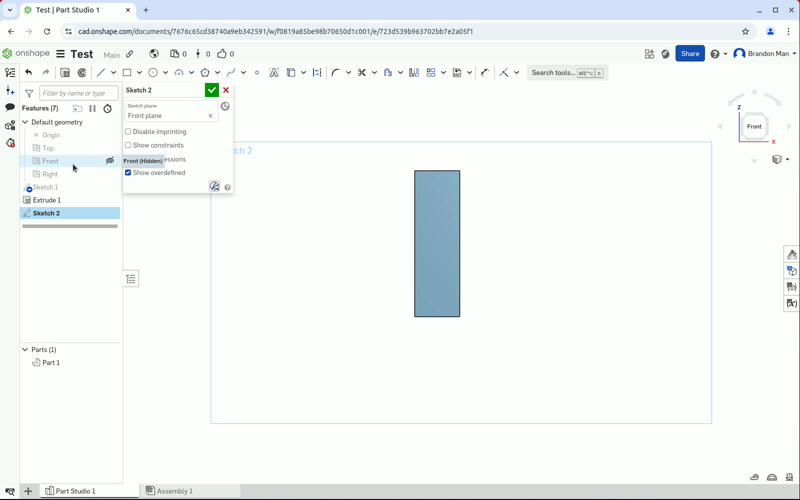
mouse_move(73, 352)
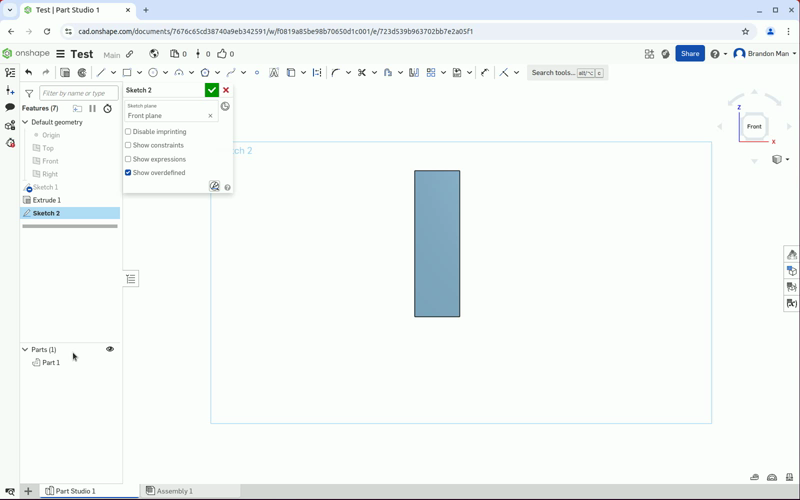
key(y)
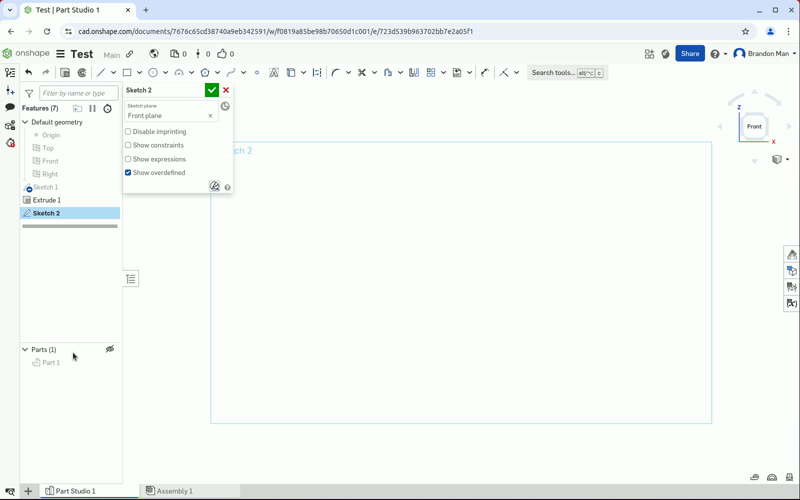
key(l)
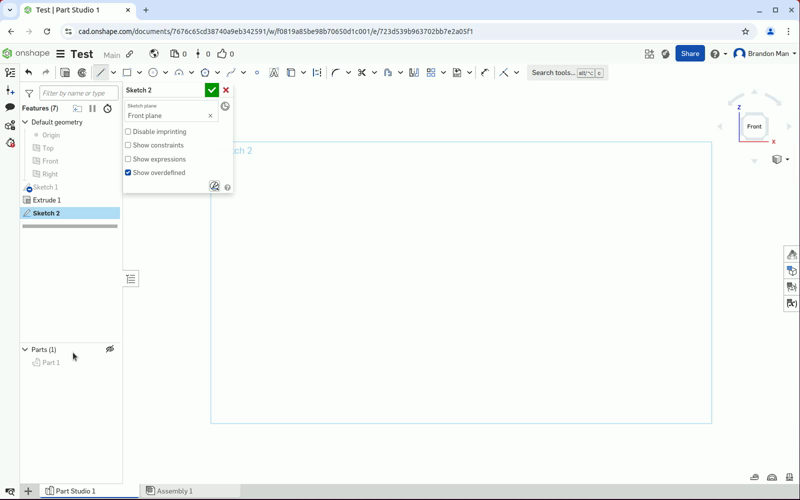
key_down(shift)
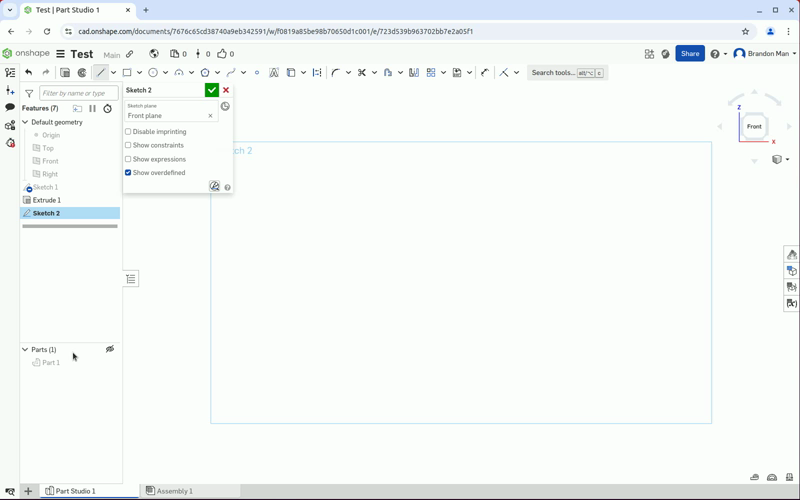
mouse_move(414, 316)
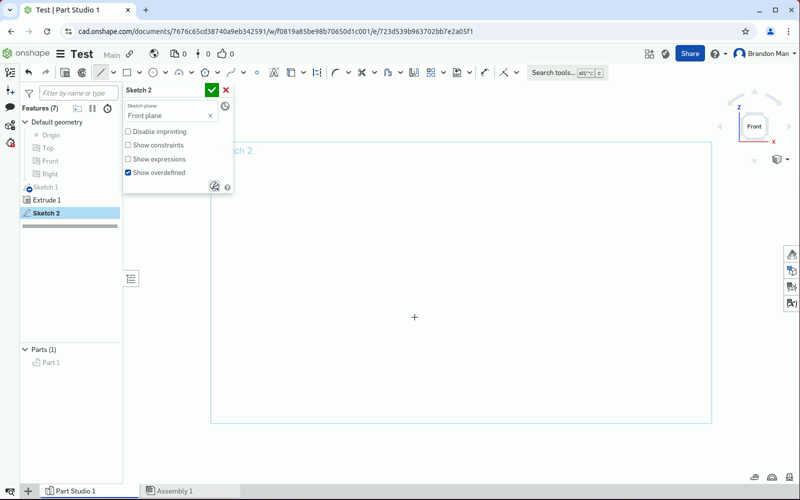
click(414, 316)
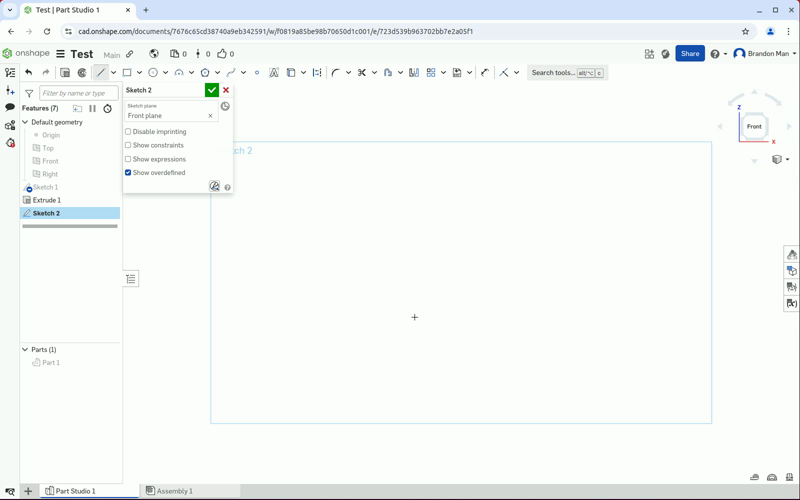
key_up(shift)
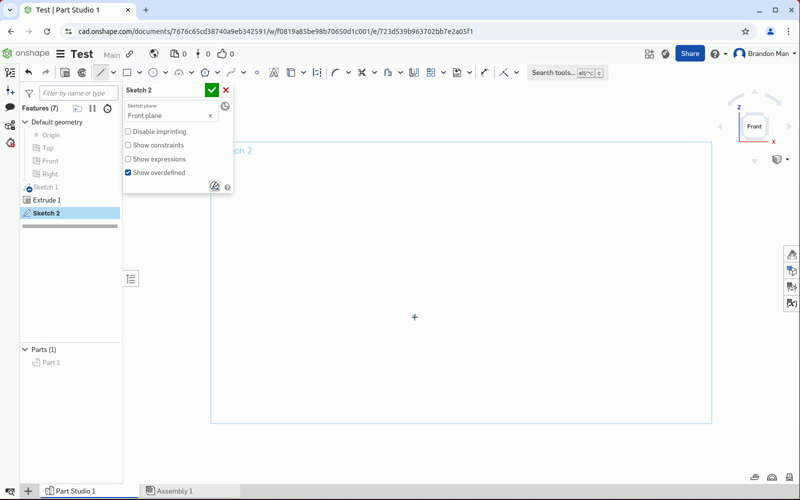
key_down(shift)
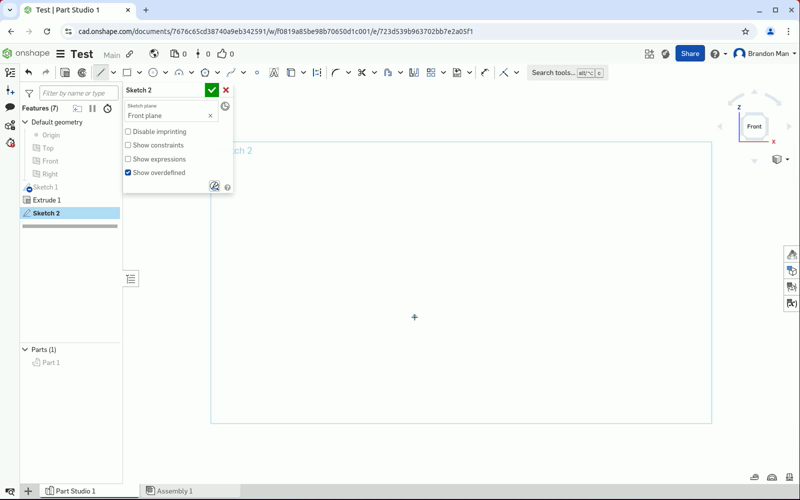
mouse_move(444, 316)
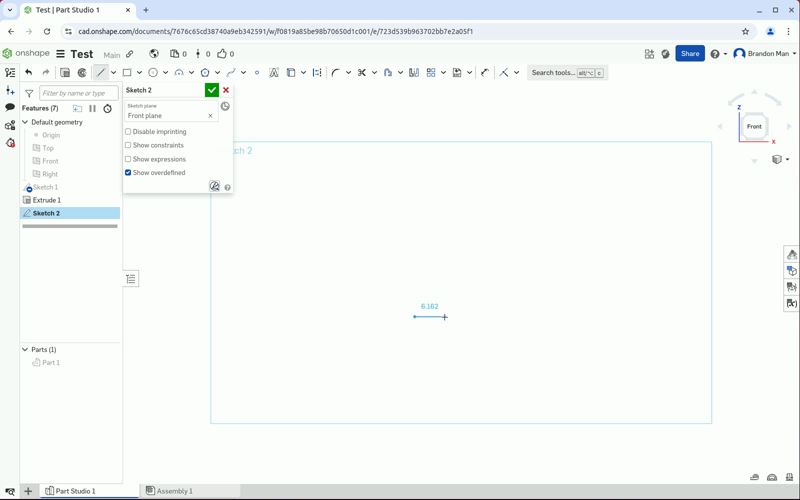
mouse_move(459, 316)
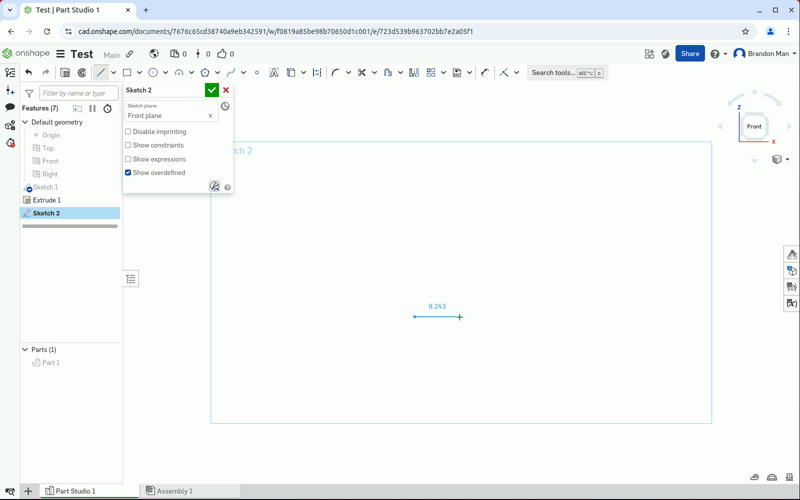
click(459, 316)
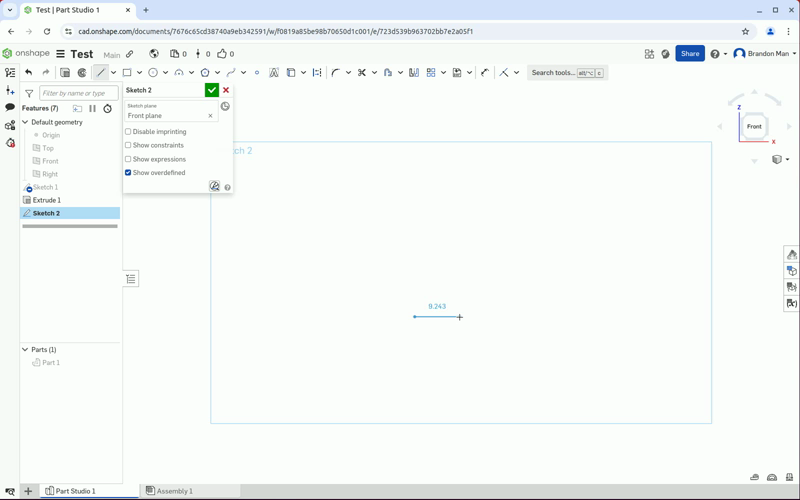
key_up(shift)
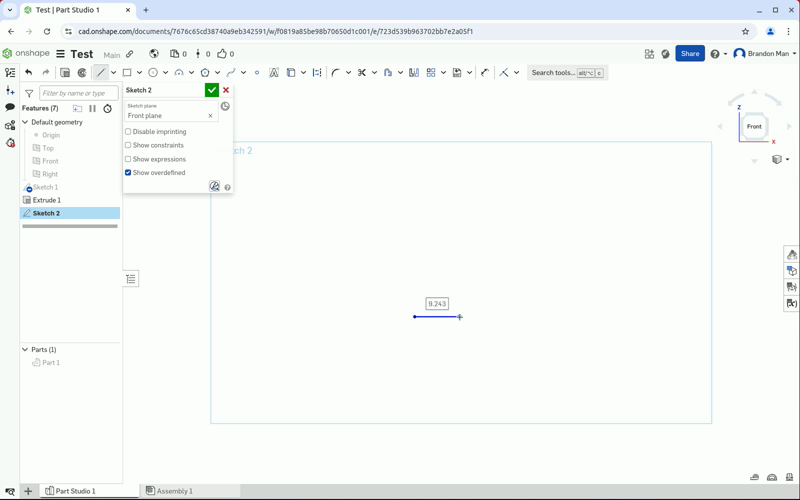
key_down(shift)
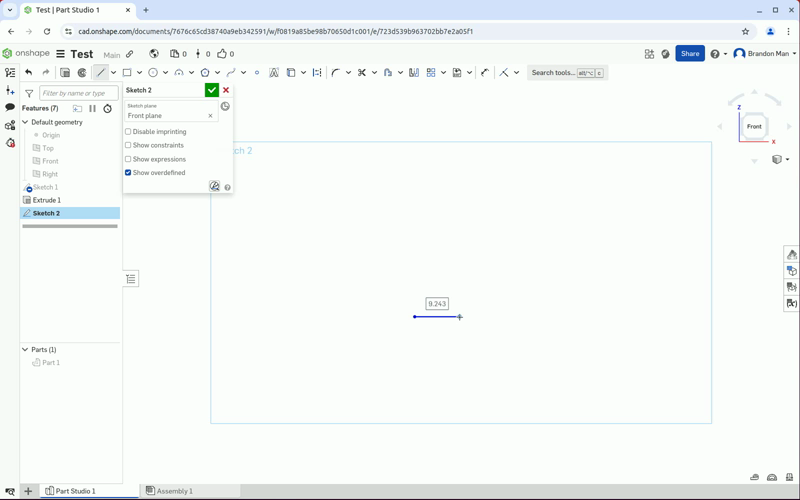
mouse_move(459, 170)
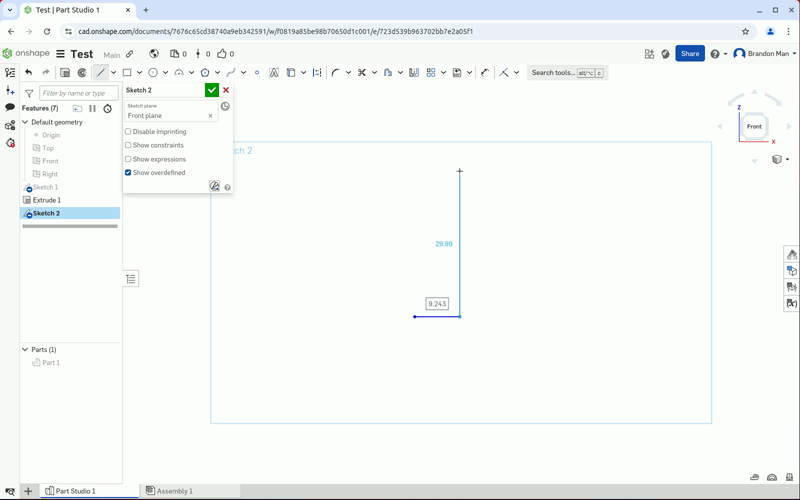
click(459, 170)
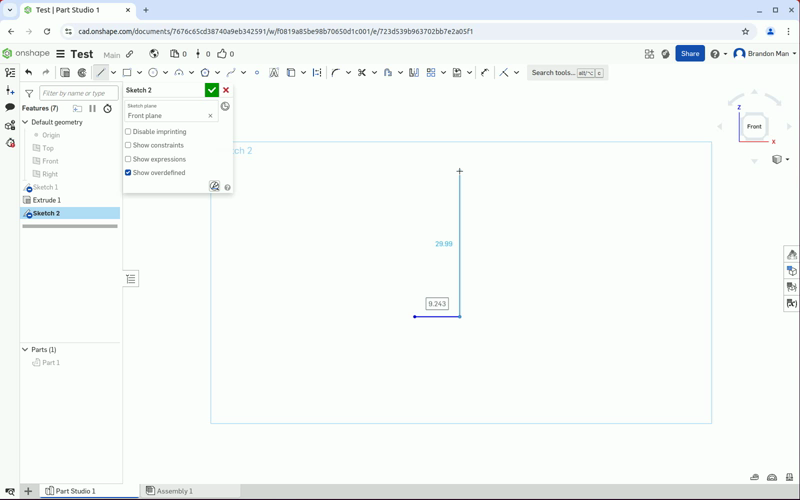
key_up(shift)
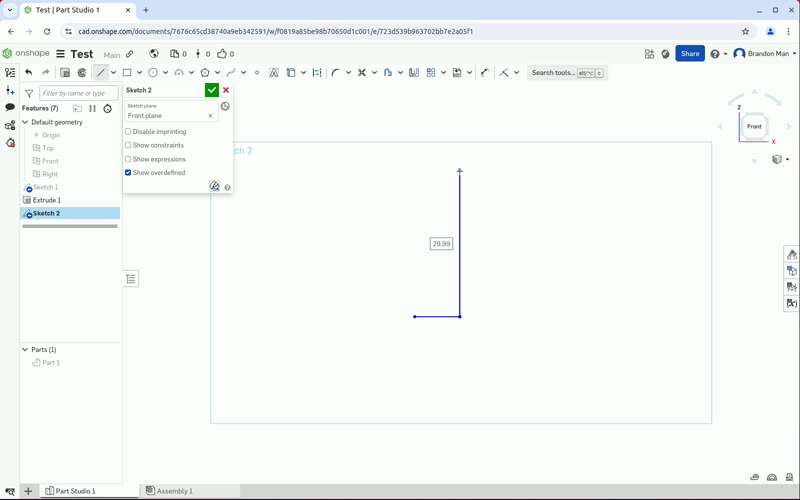
key_down(shift)
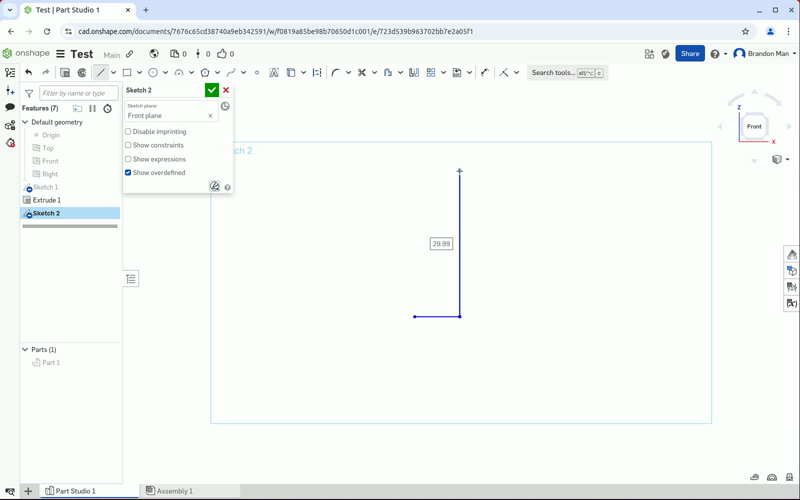
mouse_move(489, 170)
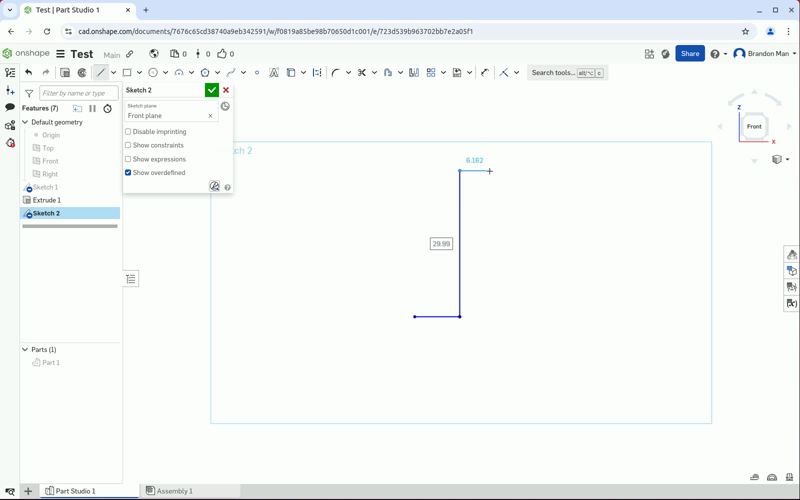
mouse_move(414, 170)
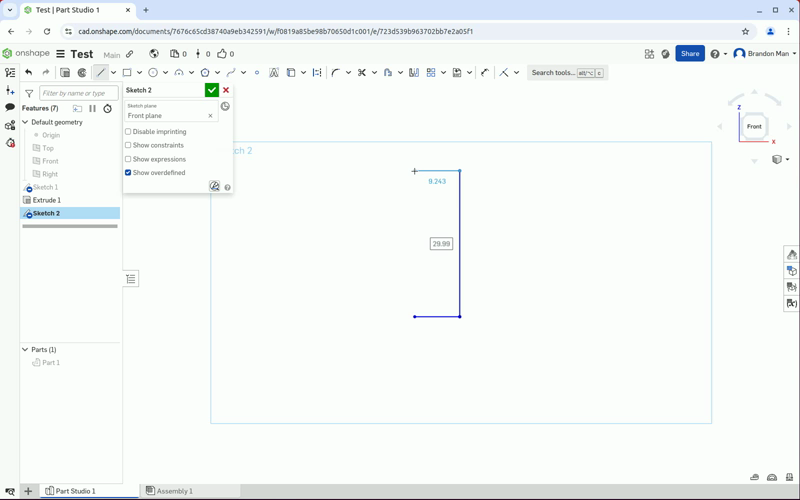
click(414, 170)
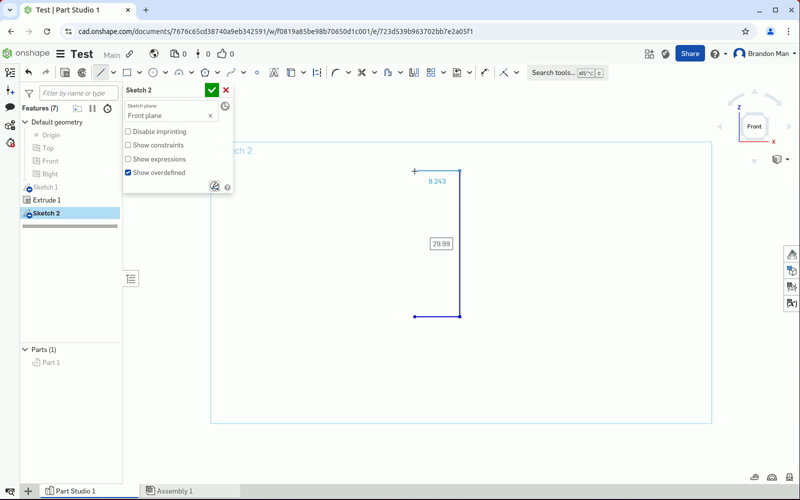
key_up(shift)
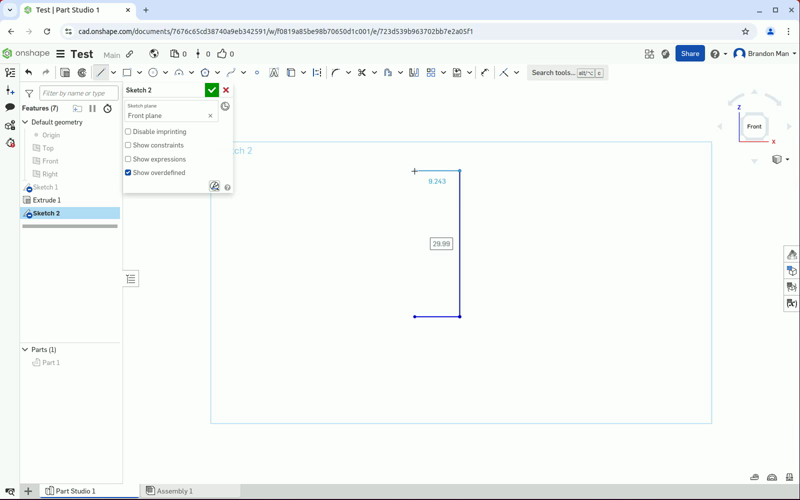
key_down(shift)
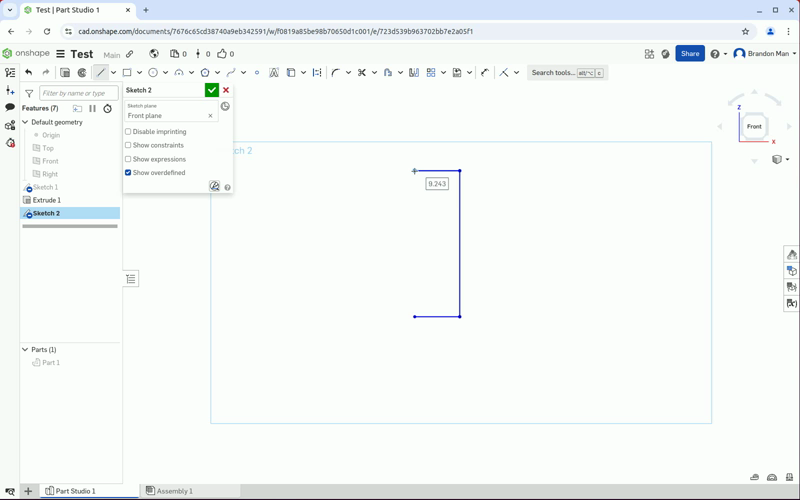
mouse_move(414, 316)
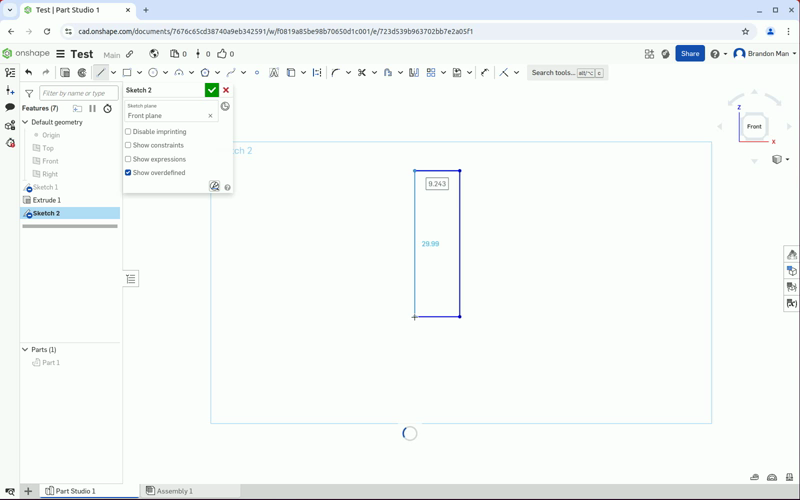
key_up(shift)
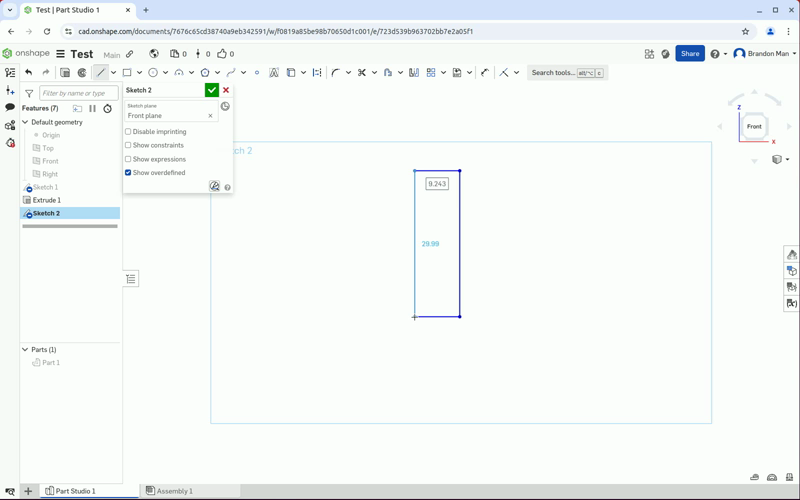
click(414, 316)
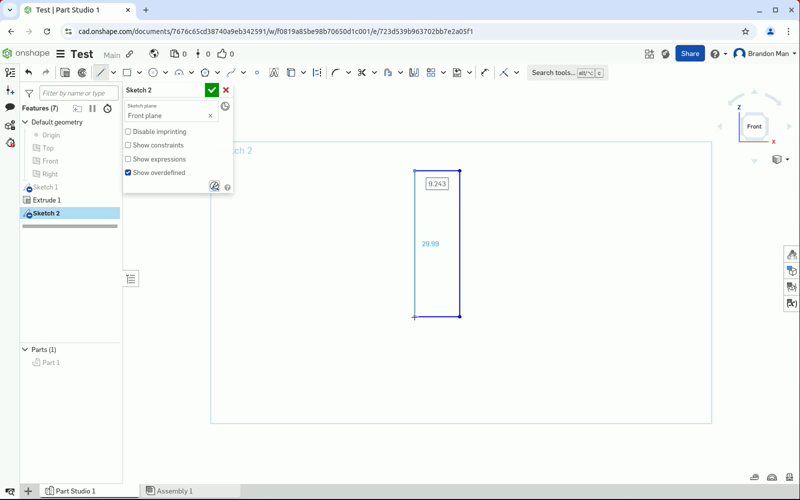
key(esc)
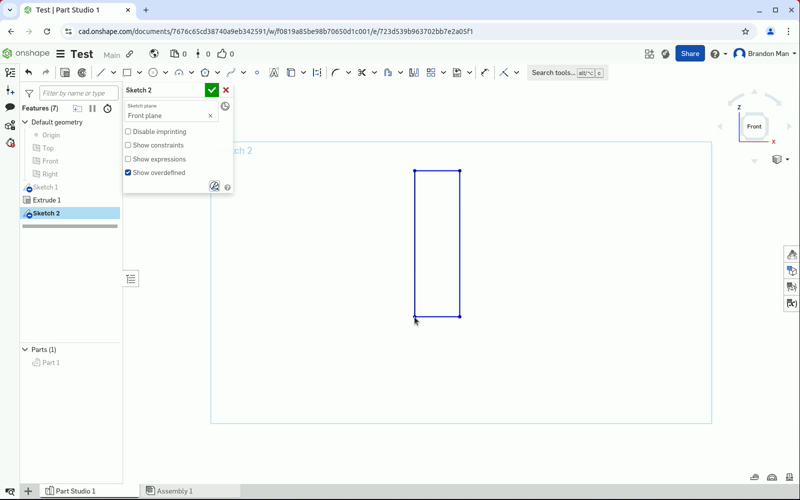
mouse_move(454, 184)
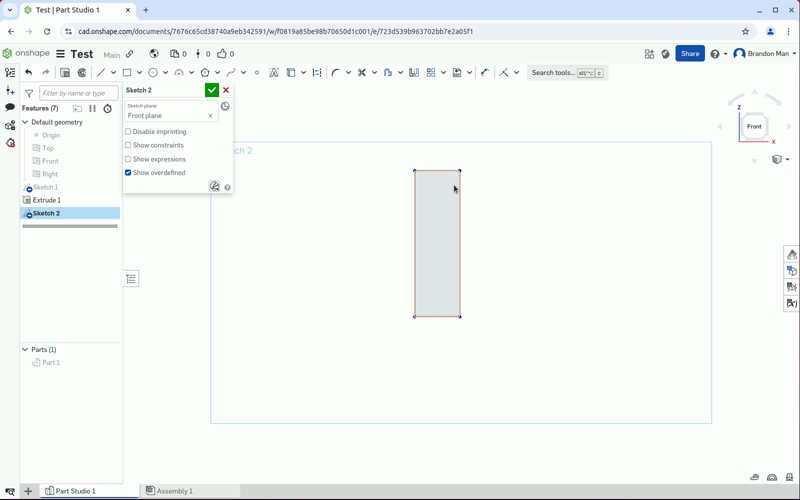
click(454, 184)
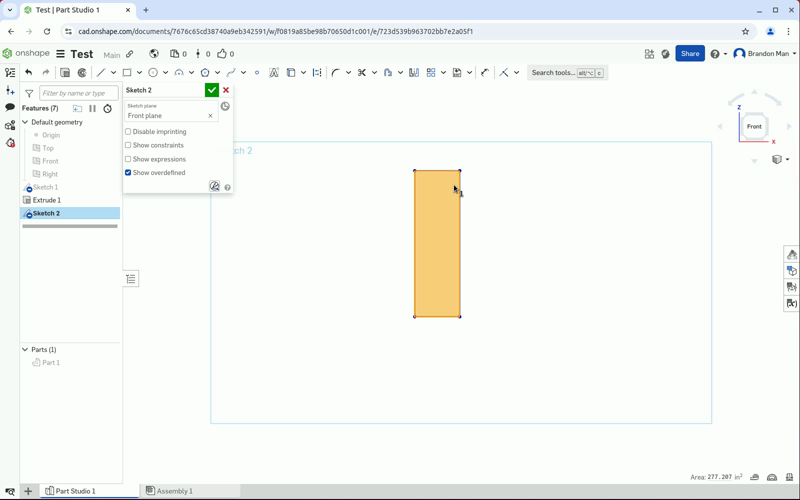
mouse_move(73, 352)
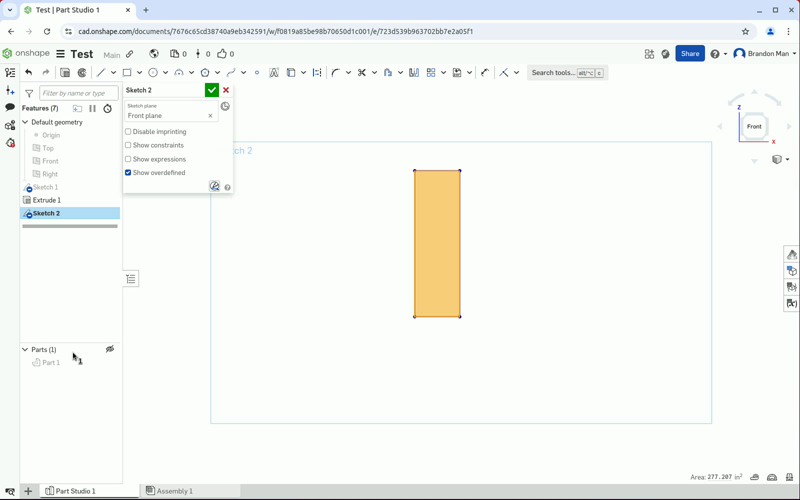
key(shift+y)
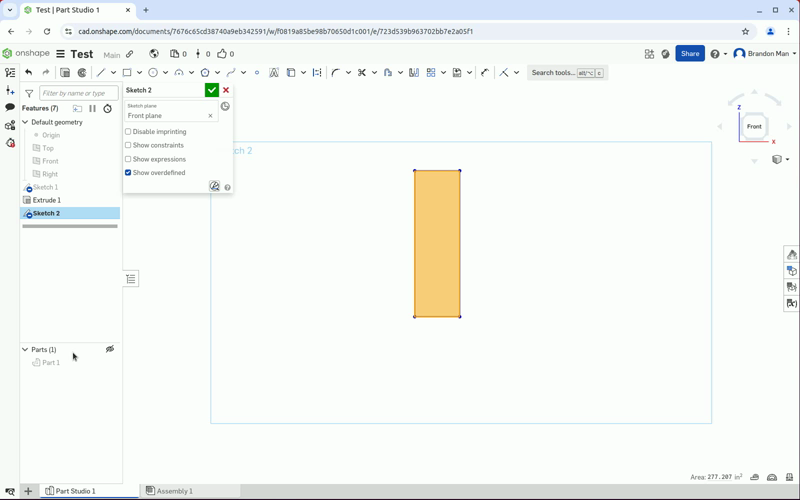
key(shift+e)
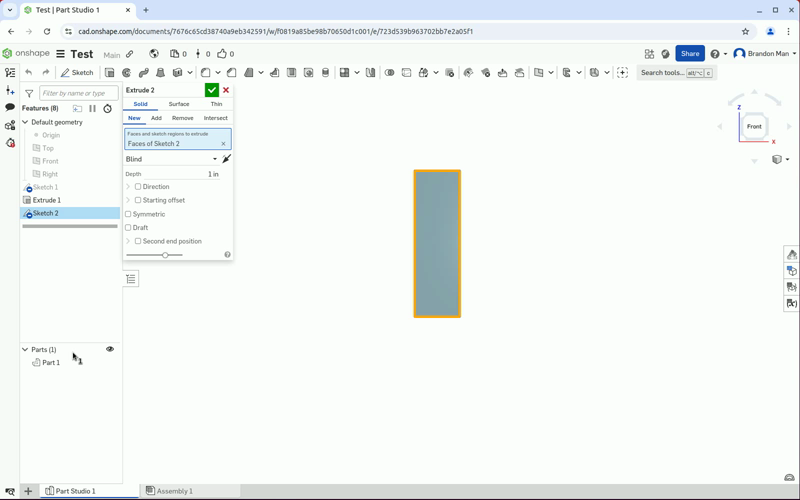
mouse_move(143, 106)
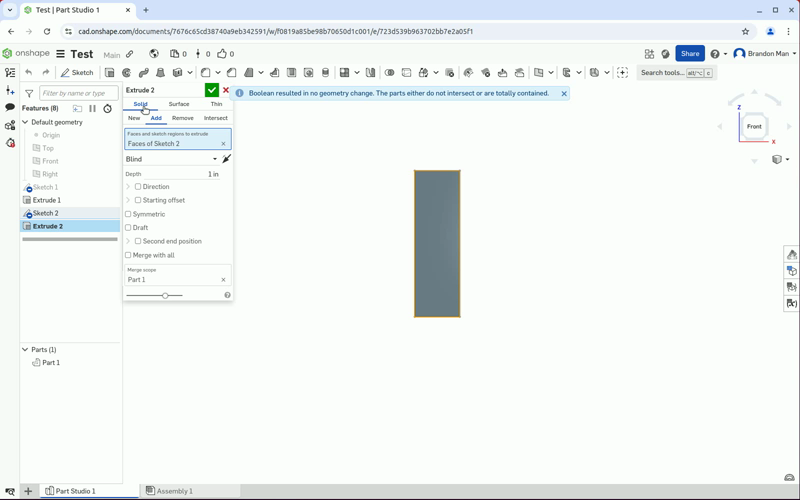
click(143, 106)
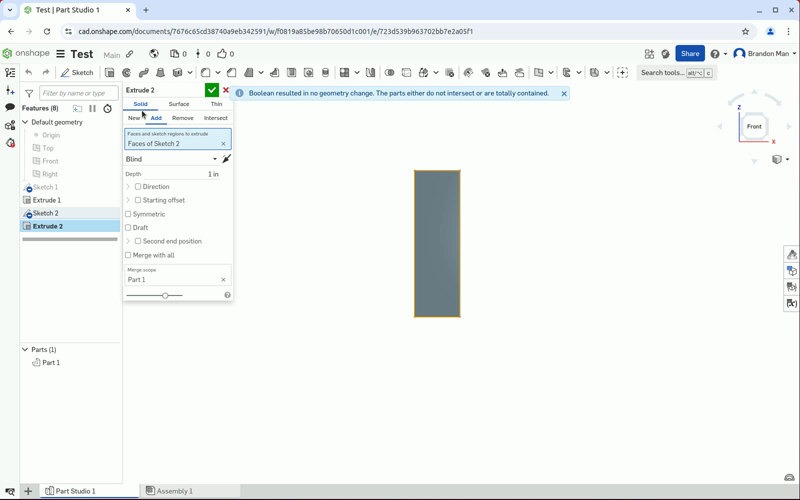
mouse_move(137, 120)
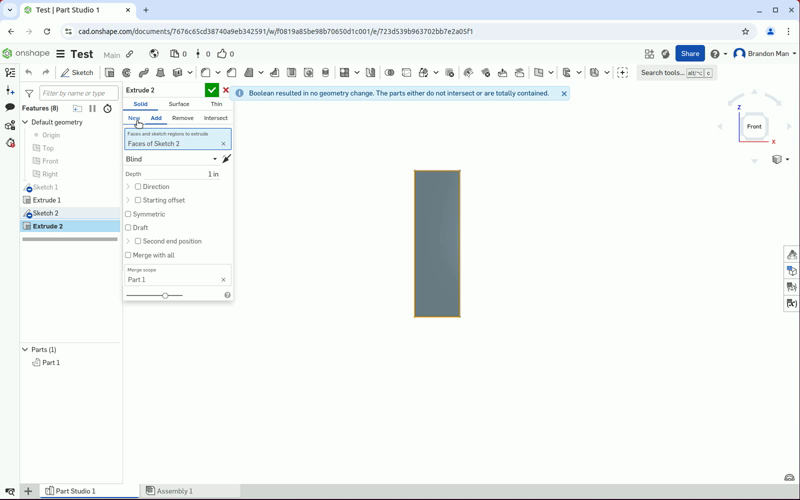
click(137, 120)
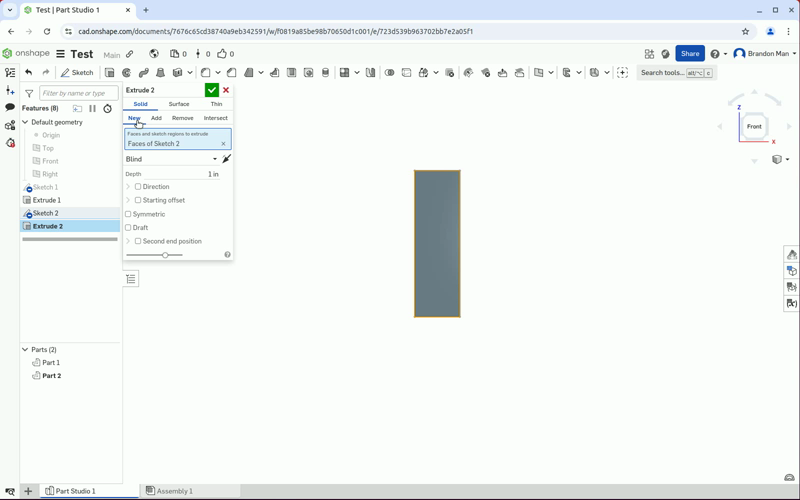
key(tab, 4)
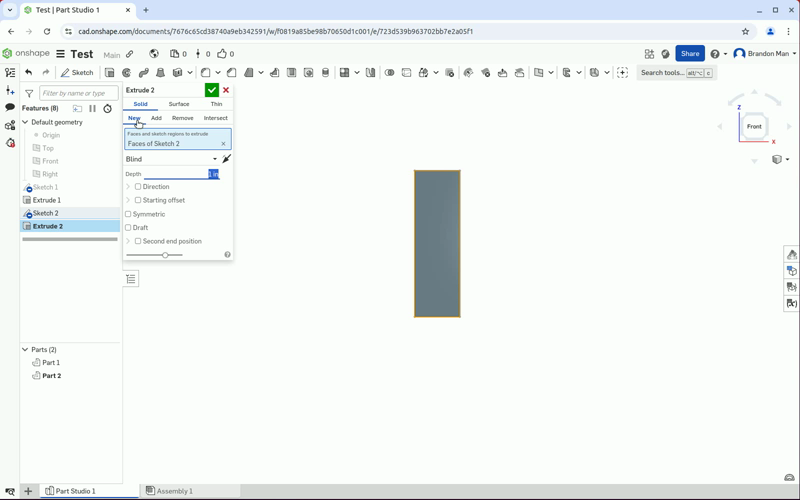
text(5.536)
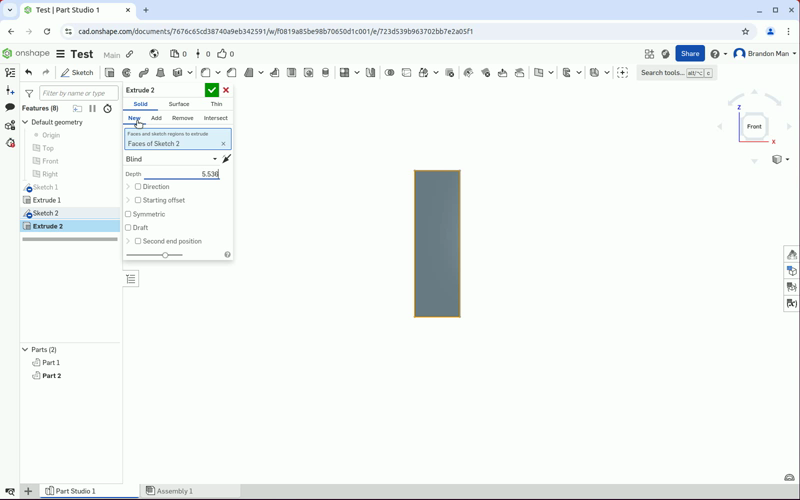
key(enter)
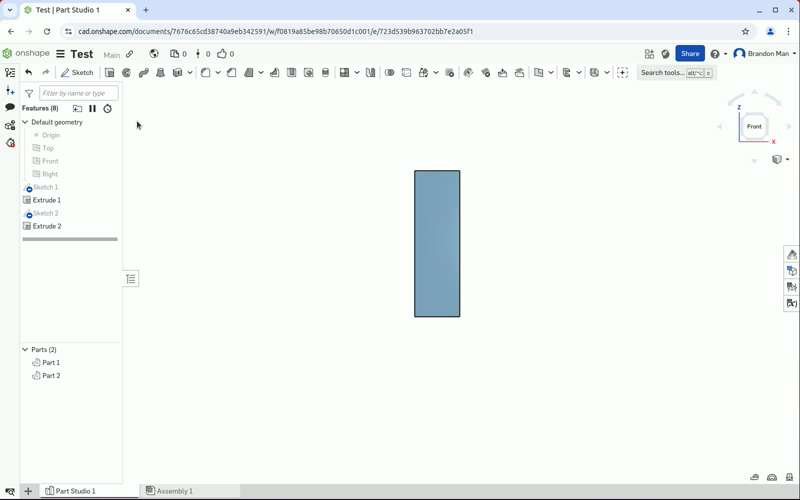
key(shift+h)
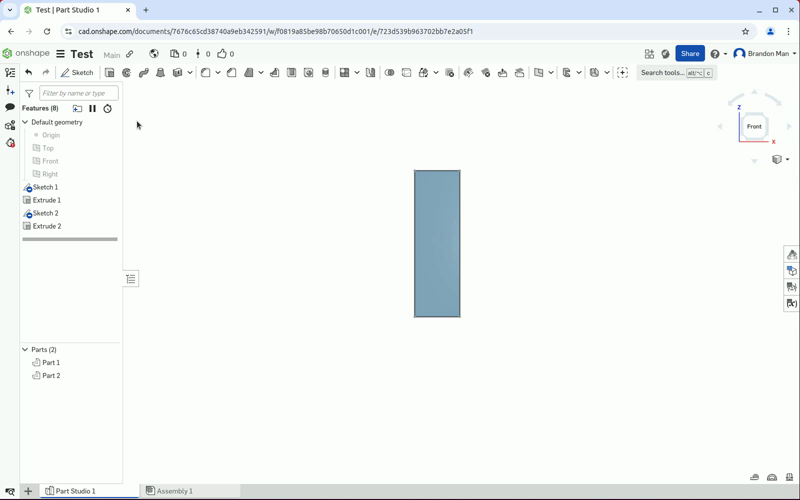
key(shift+h)
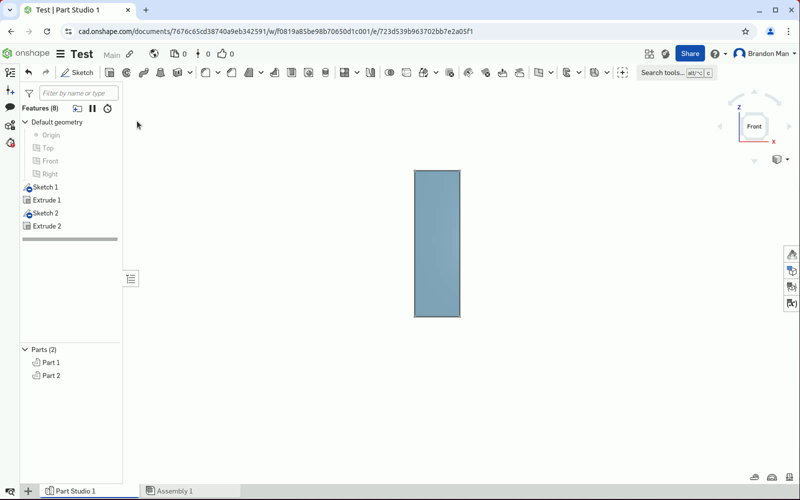
key(shift+7)
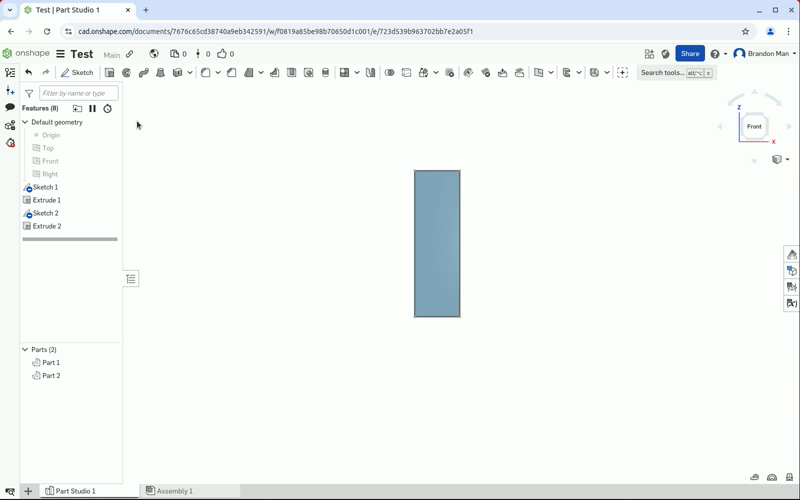
key(left, 2)
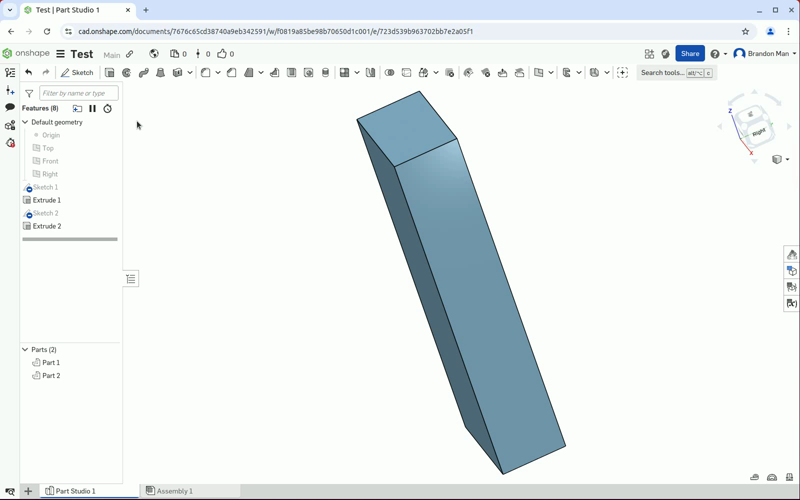
key(down, 2)
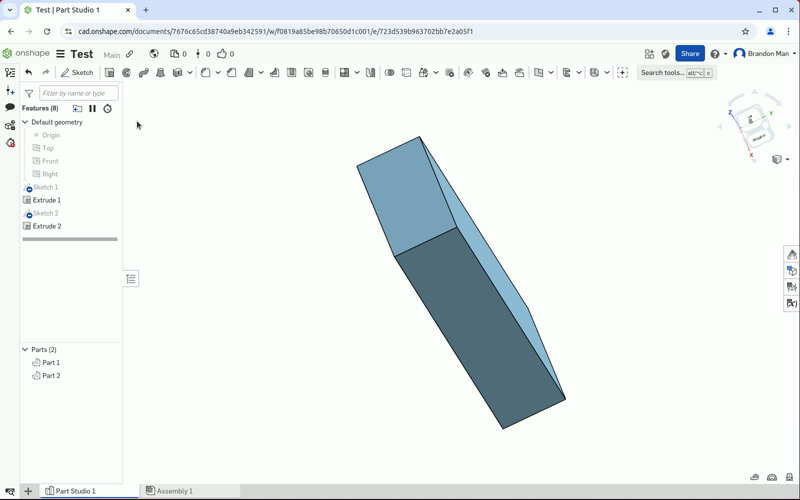
key(up, 2)
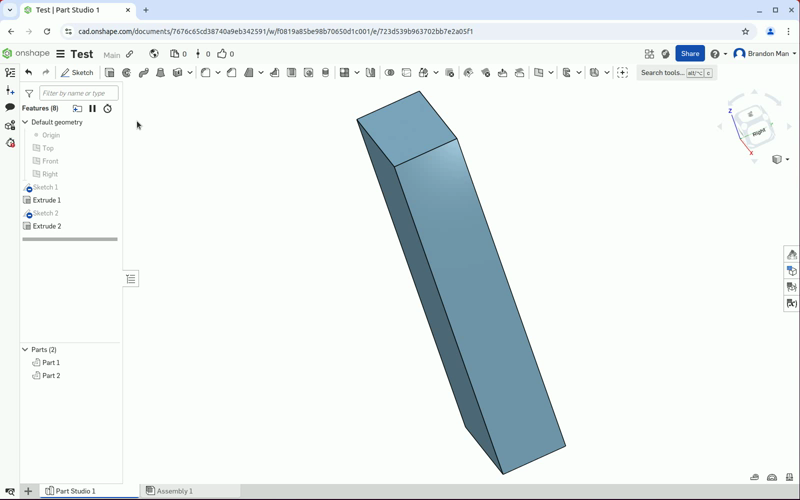
key(right, 2)
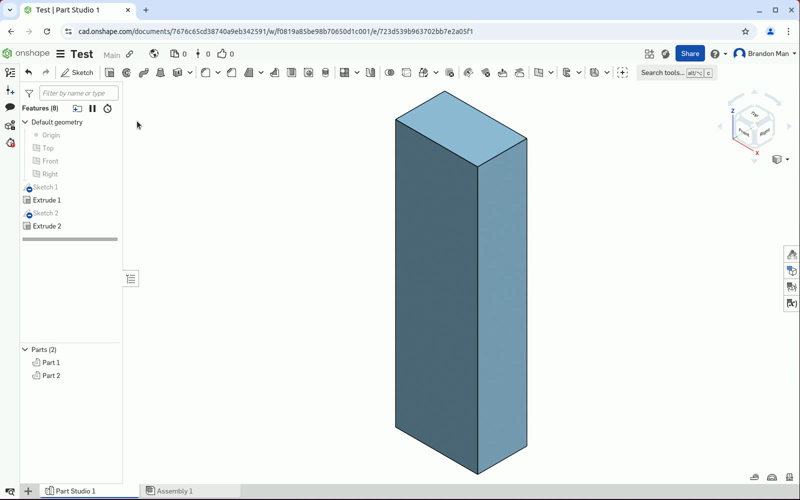
mouse_move(73, 189)
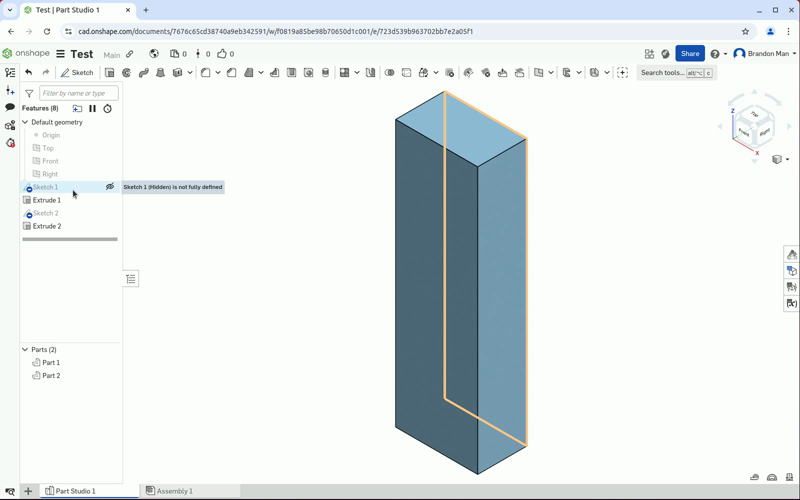
click(73, 189)